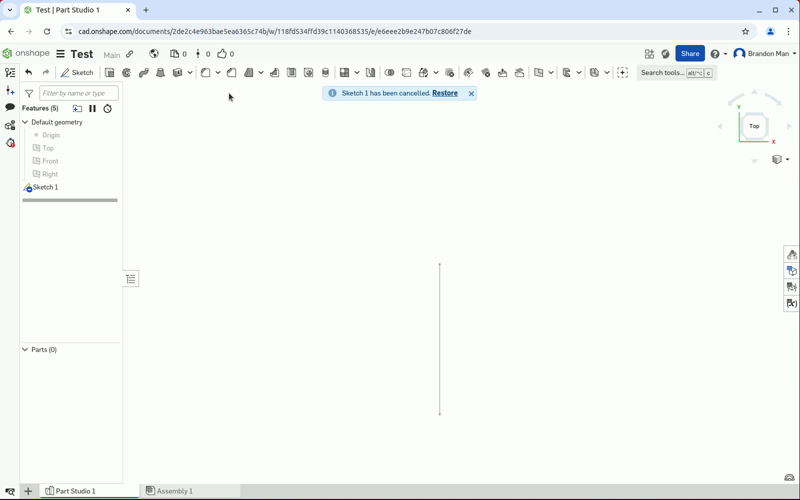
key(shift+h)
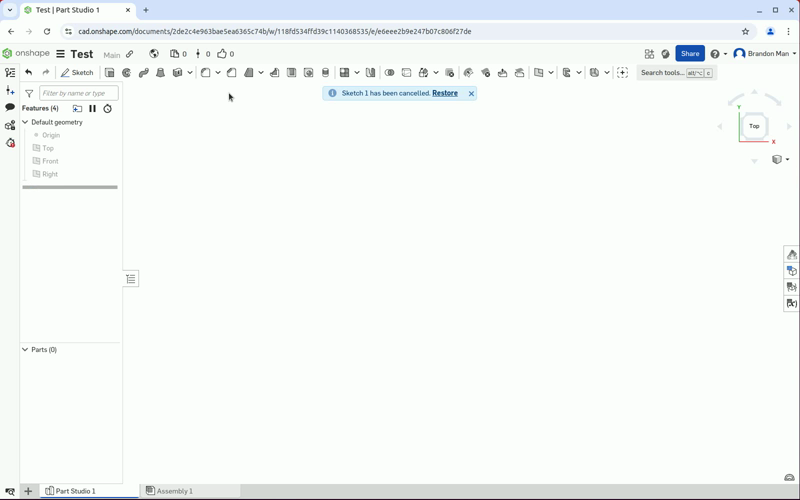
key(shift+s)
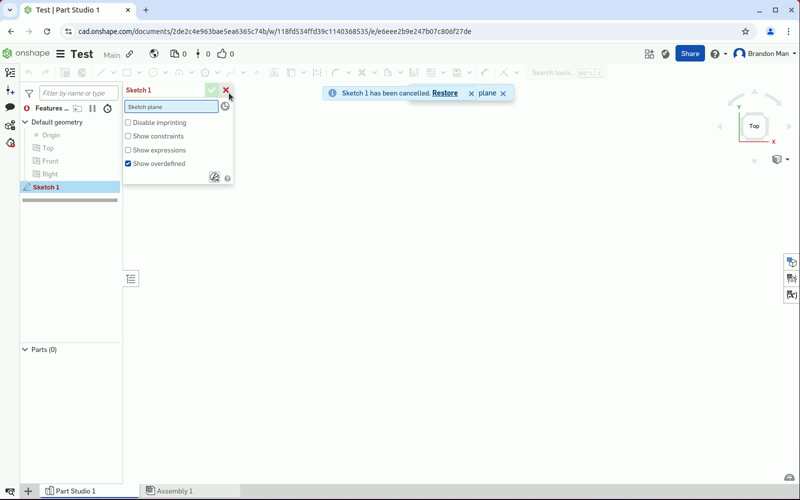
mouse_move(73, 150)
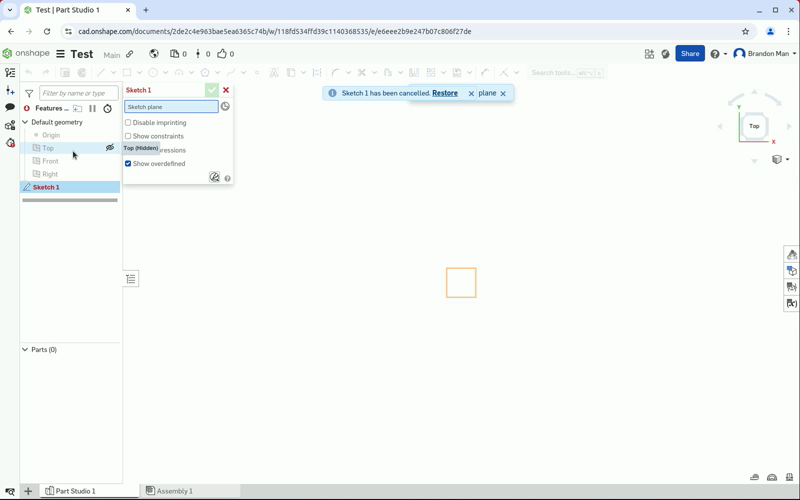
click(73, 150)
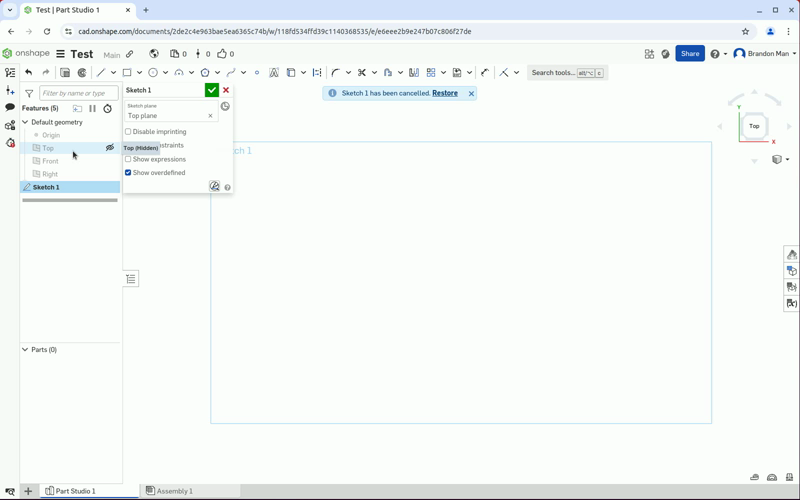
mouse_move(73, 352)
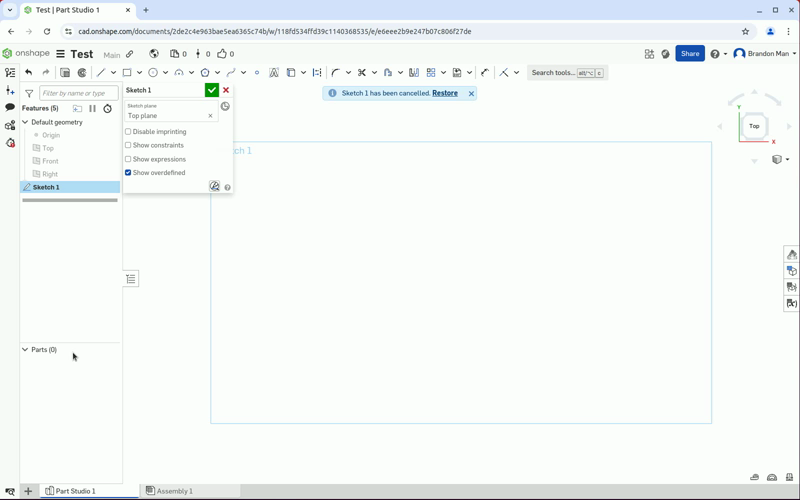
key(y)
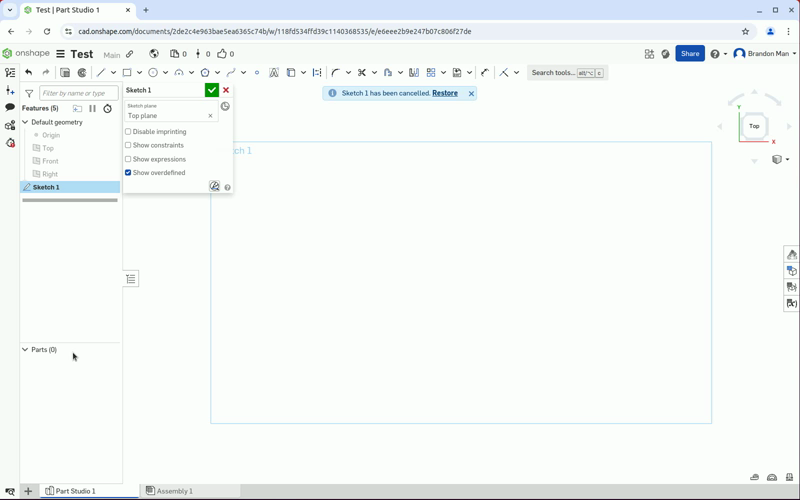
key(l)
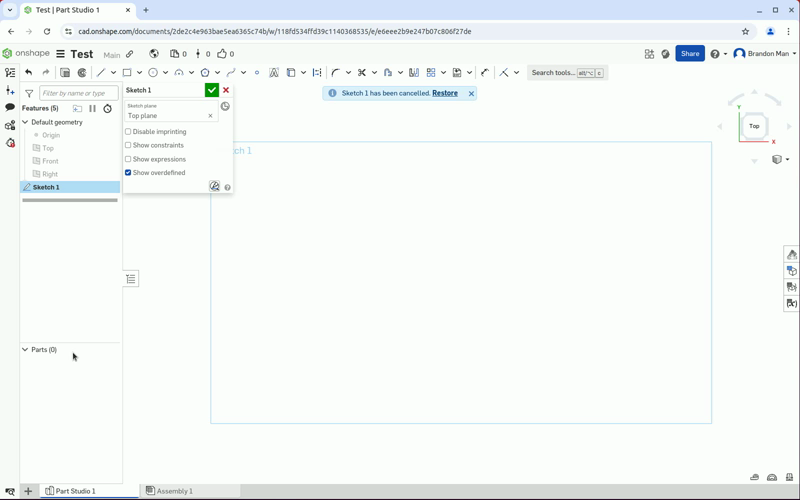
key_down(shift)
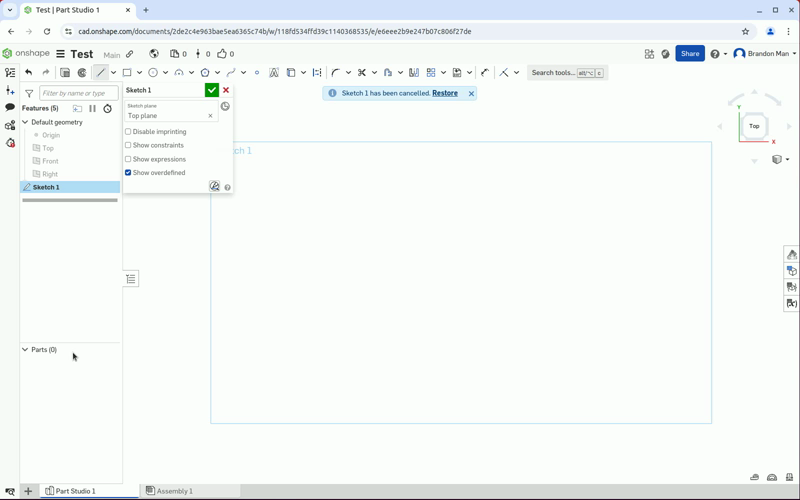
mouse_move(460, 282)
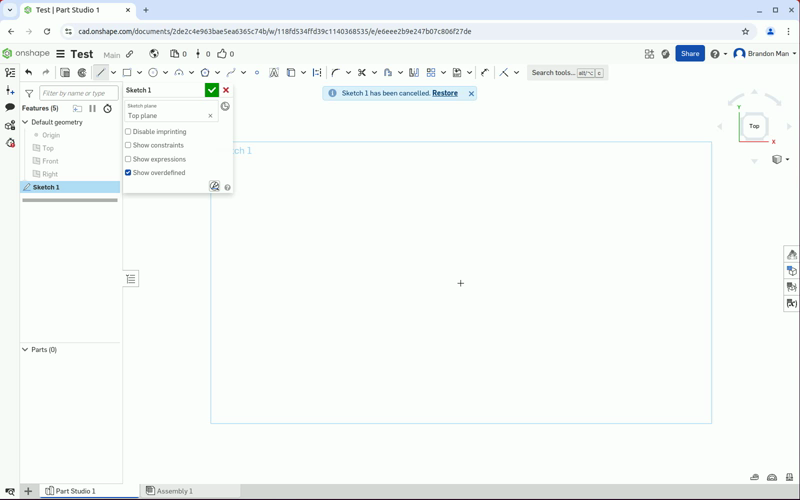
click(460, 282)
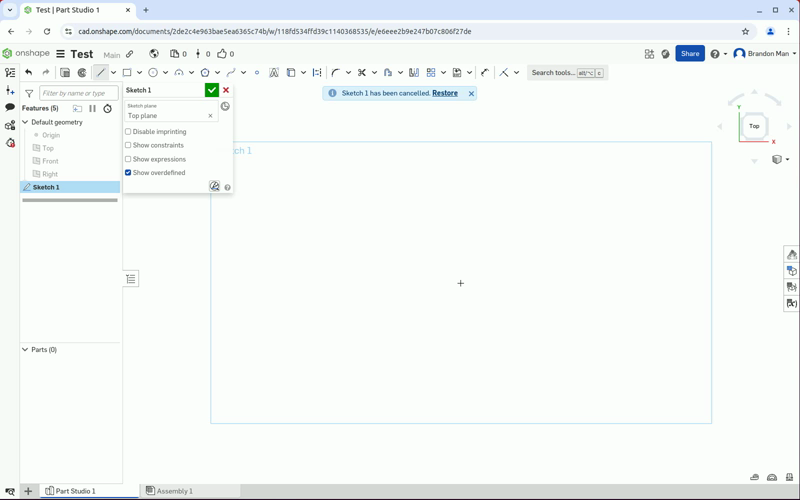
key_up(shift)
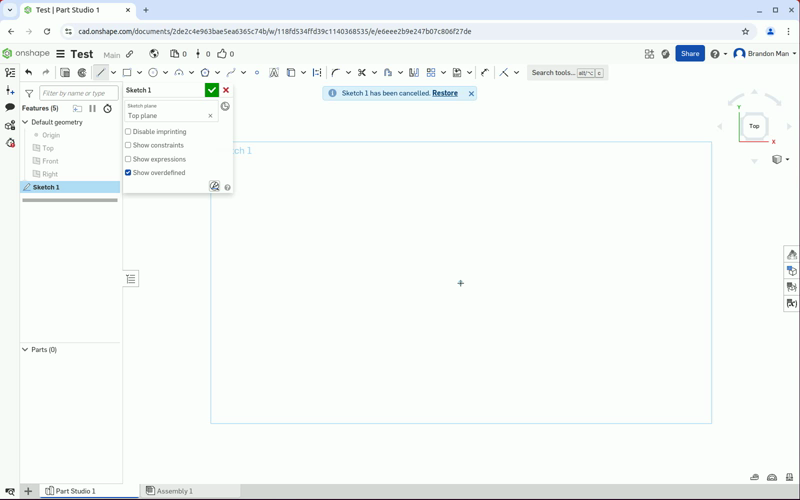
key_down(shift)
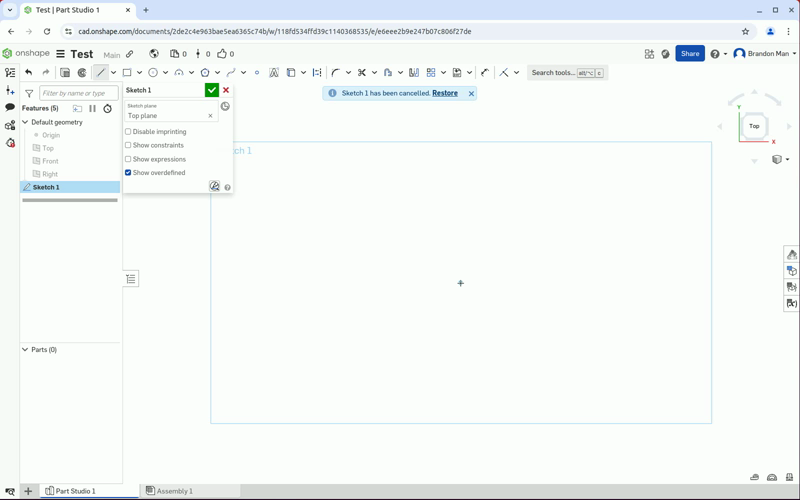
mouse_move(565, 282)
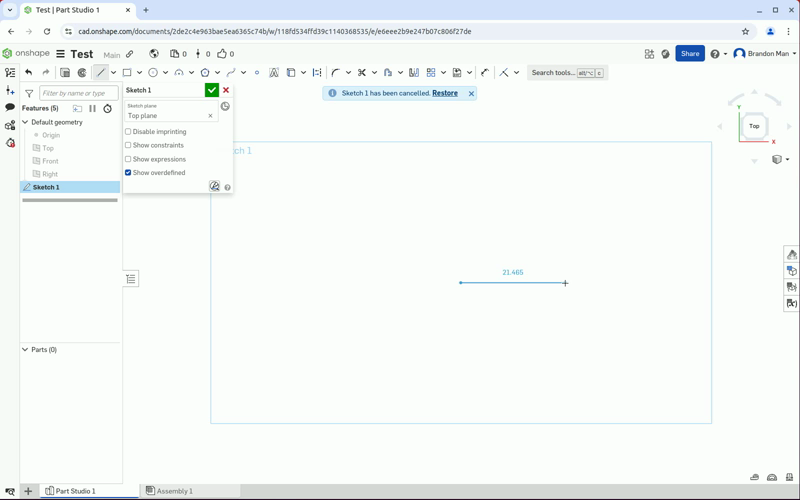
click(565, 282)
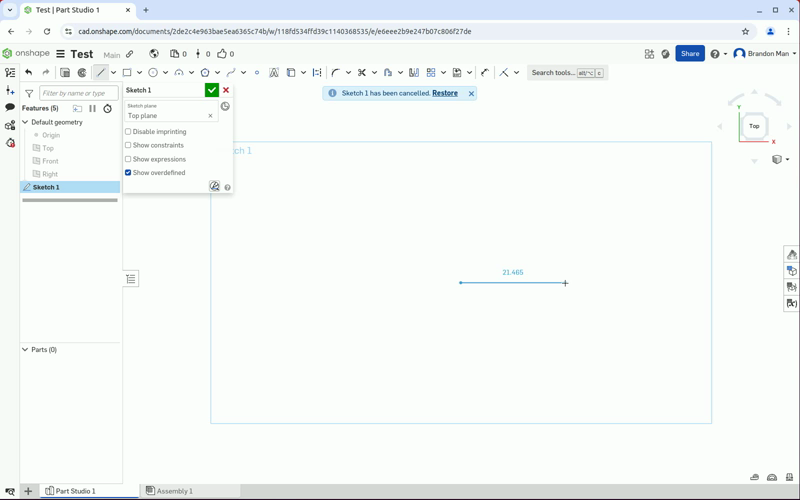
key_up(shift)
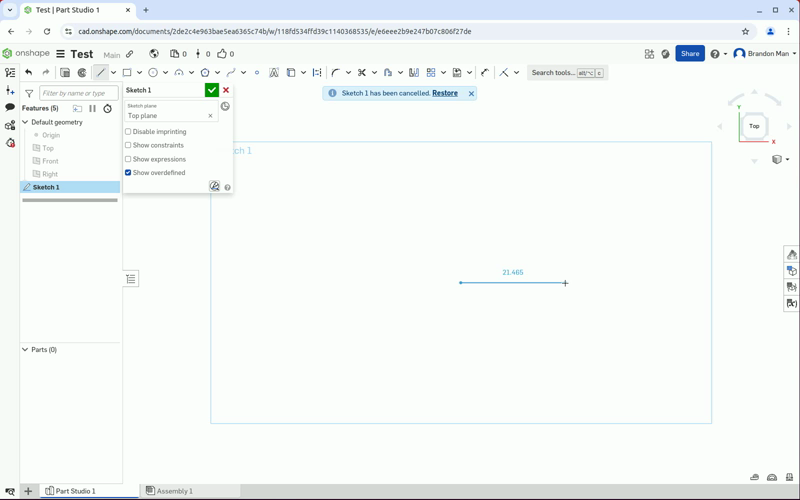
key_down(shift)
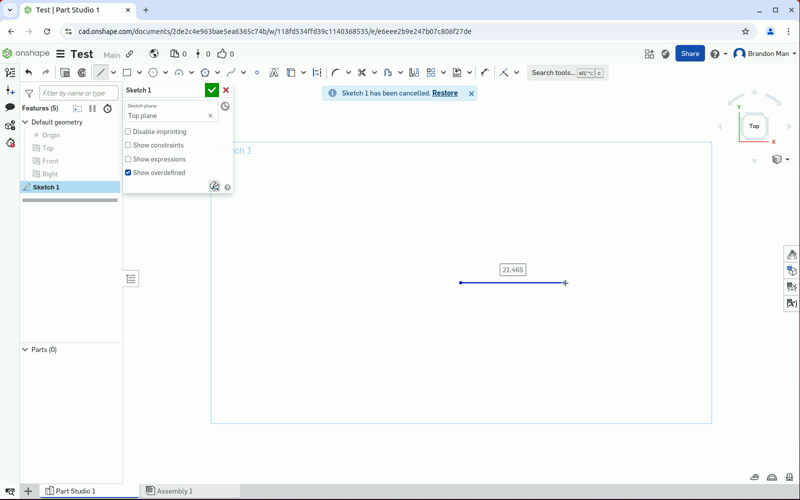
mouse_move(565, 172)
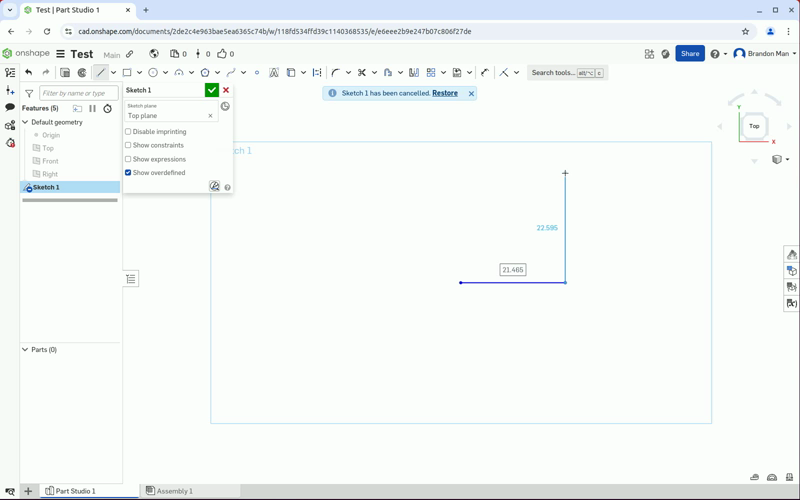
click(565, 172)
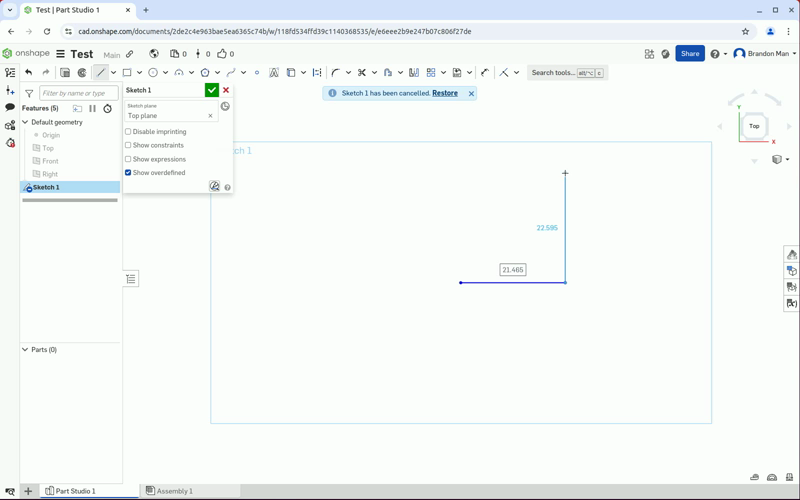
key_up(shift)
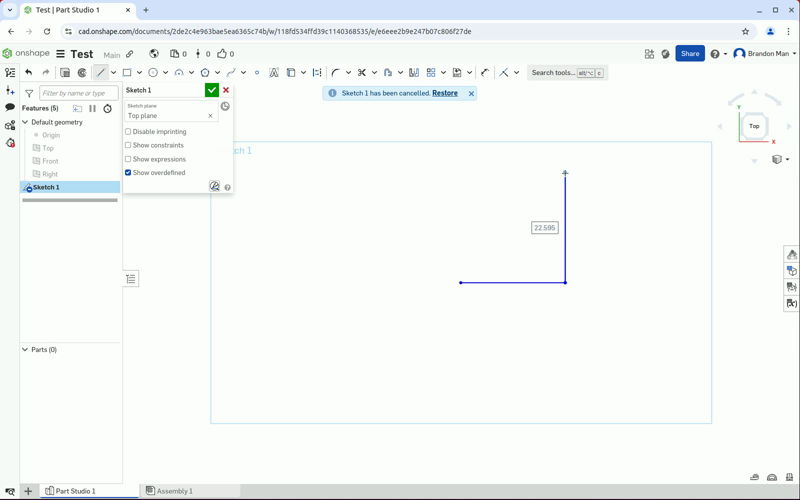
key_down(shift)
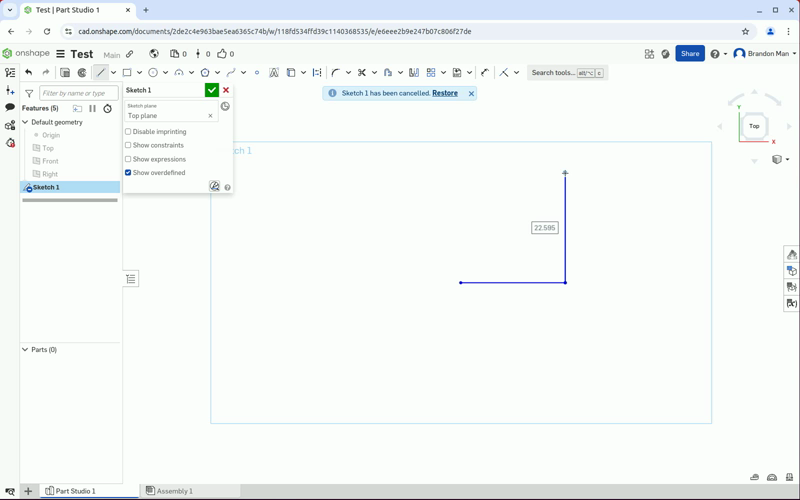
mouse_move(460, 172)
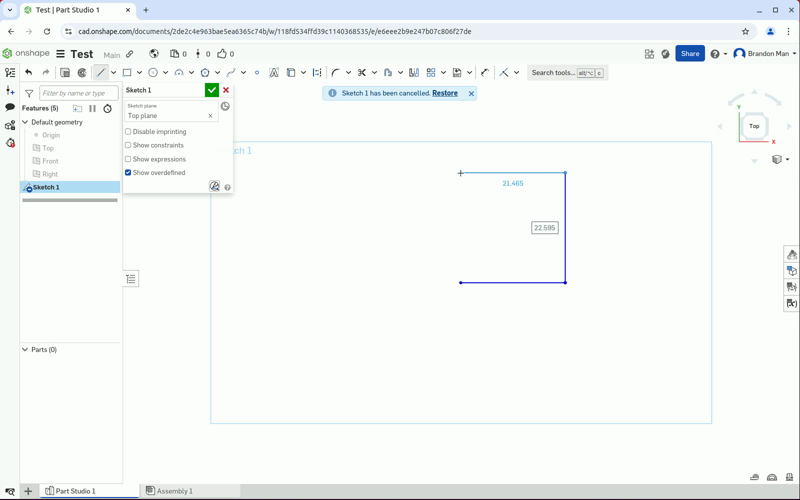
click(460, 172)
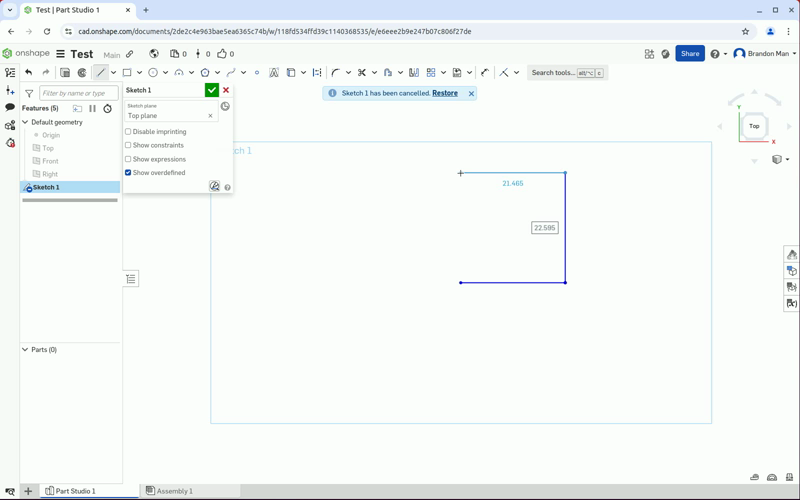
key_up(shift)
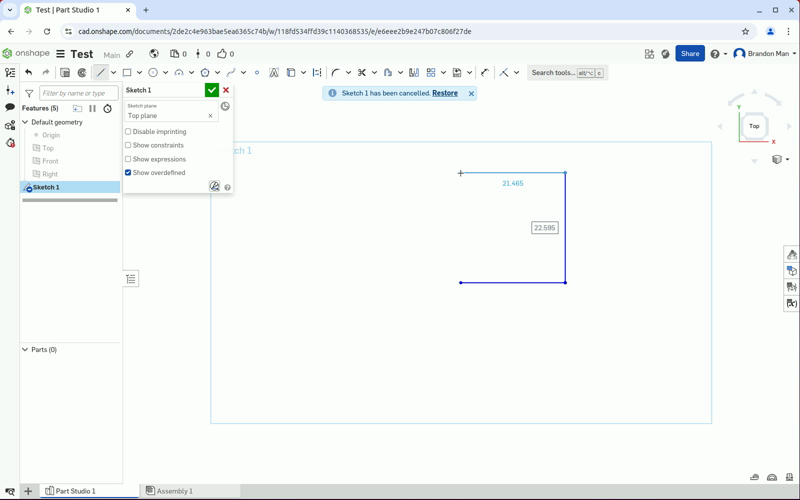
key_down(shift)
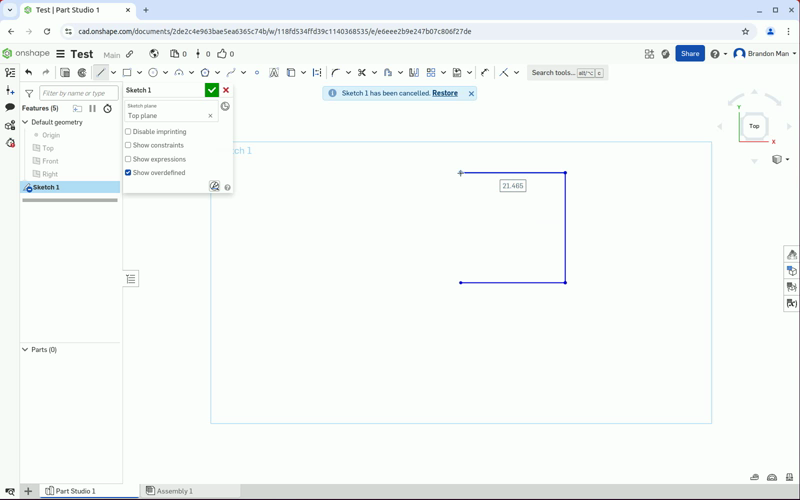
mouse_move(460, 282)
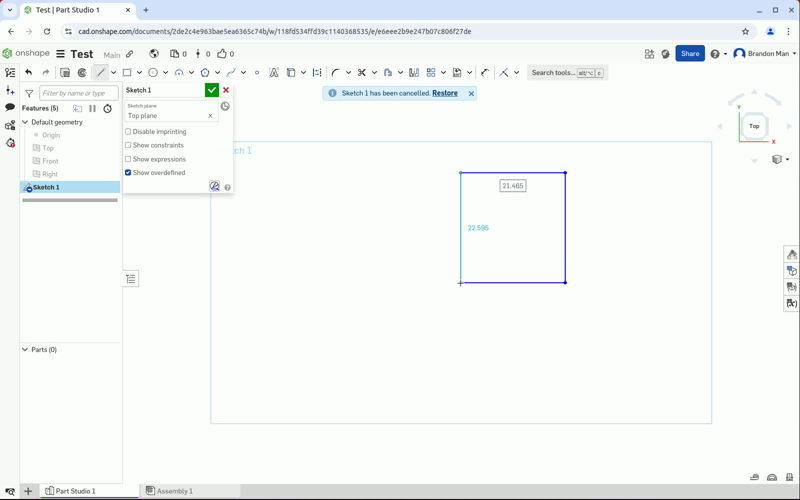
key_up(shift)
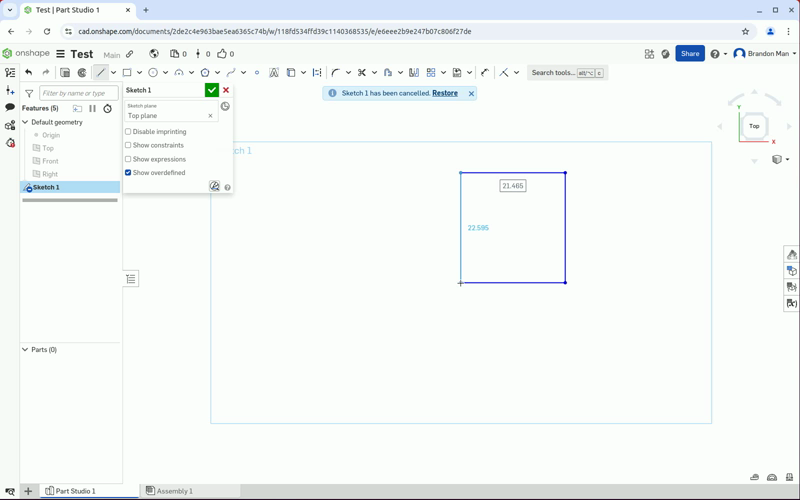
click(460, 282)
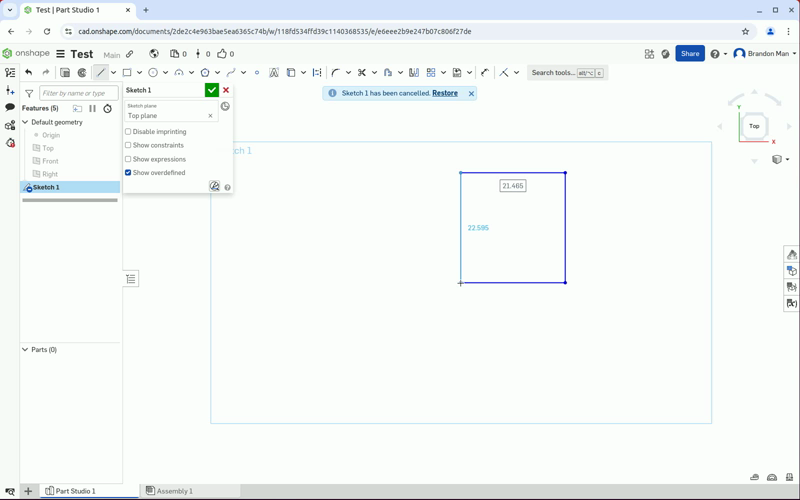
key(esc)
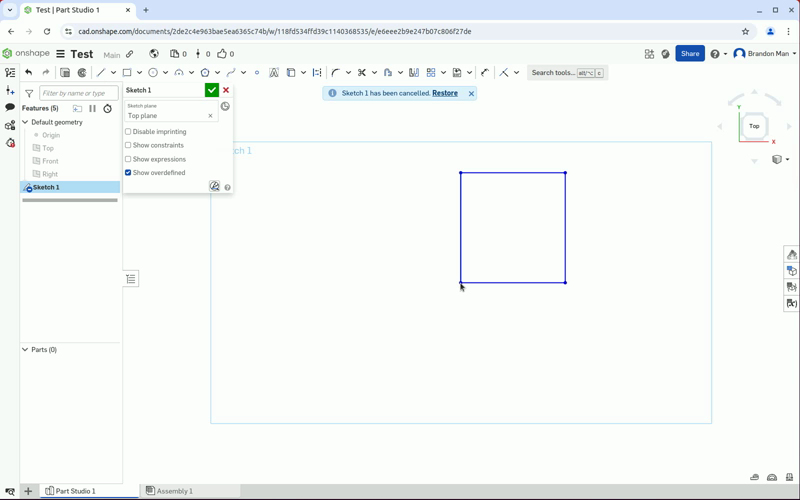
mouse_move(484, 239)
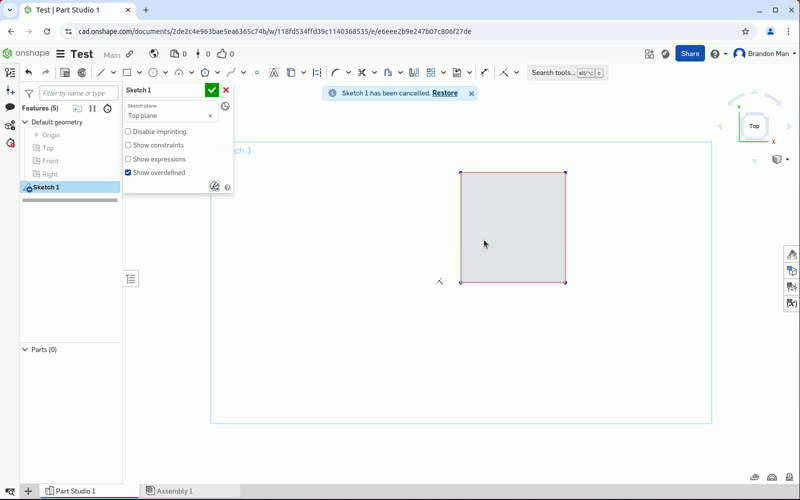
click(484, 239)
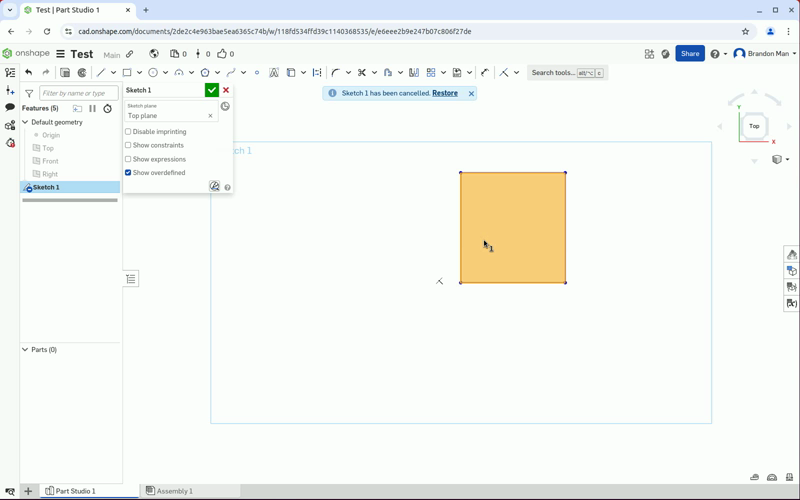
mouse_move(73, 352)
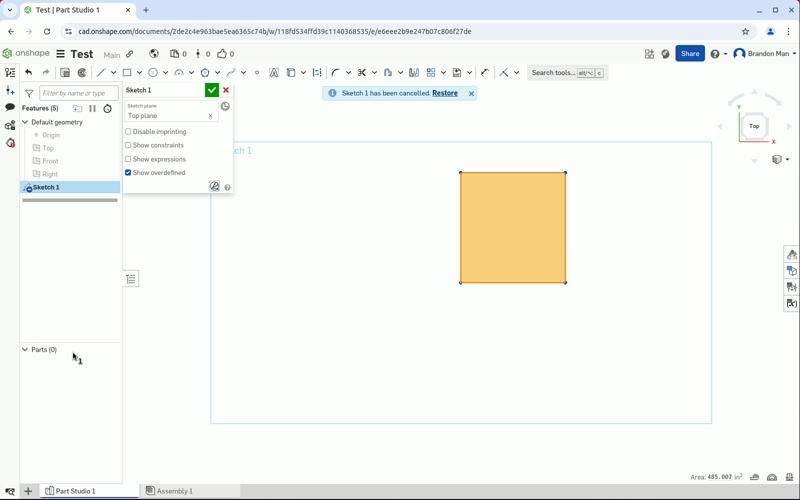
key(shift+y)
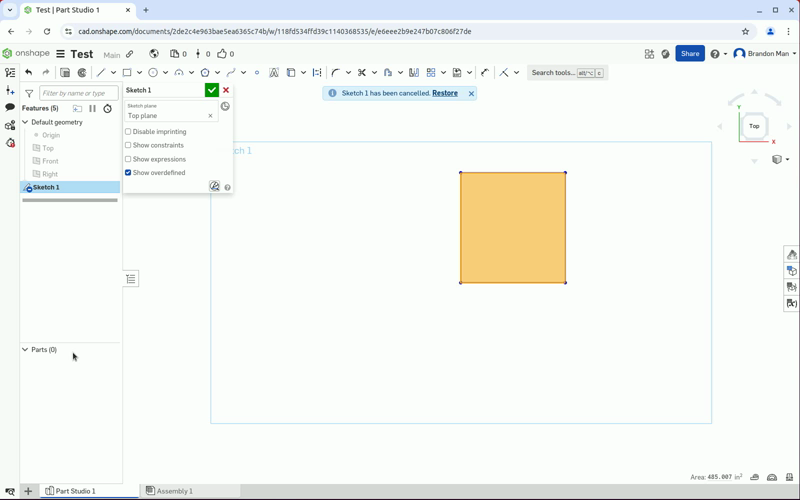
key(shift+e)
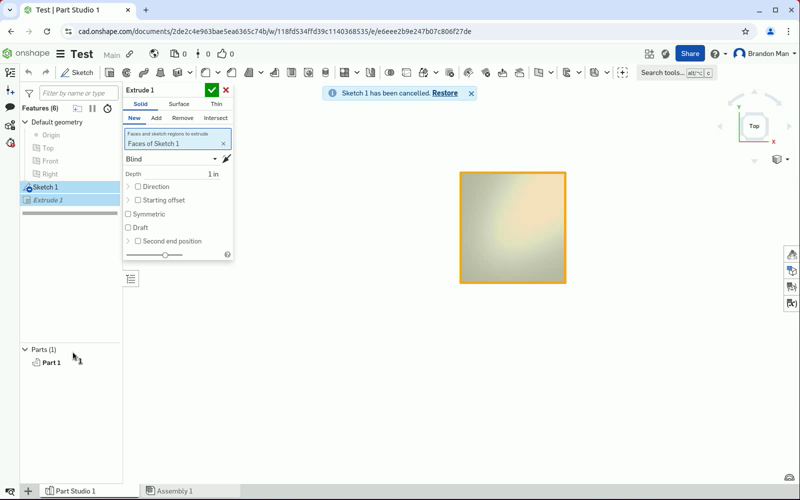
mouse_move(143, 106)
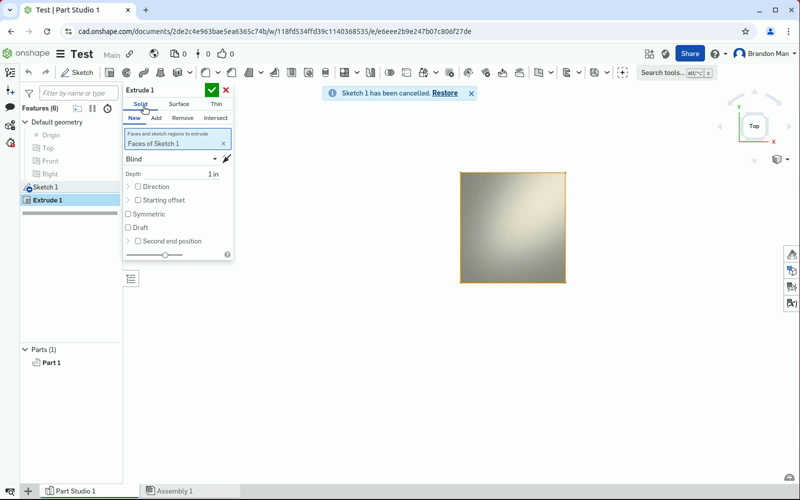
click(143, 106)
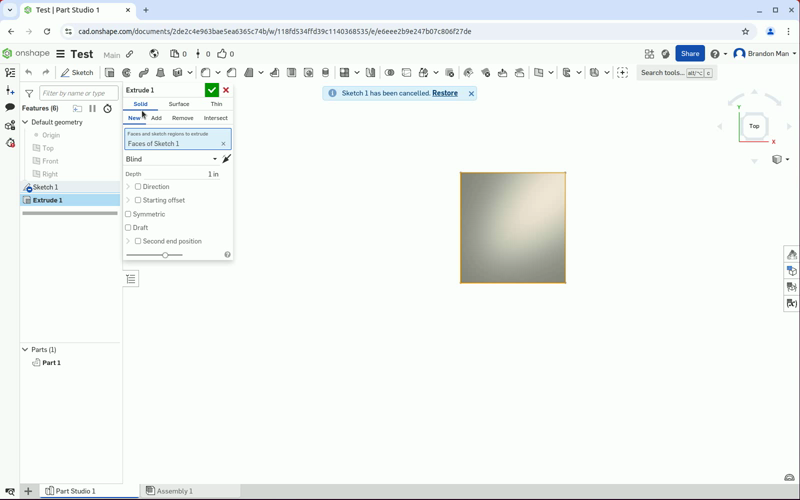
mouse_move(137, 120)
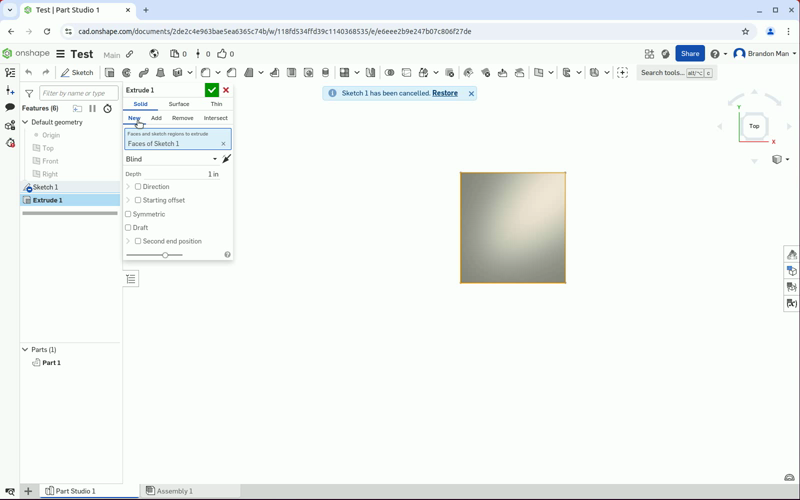
click(137, 120)
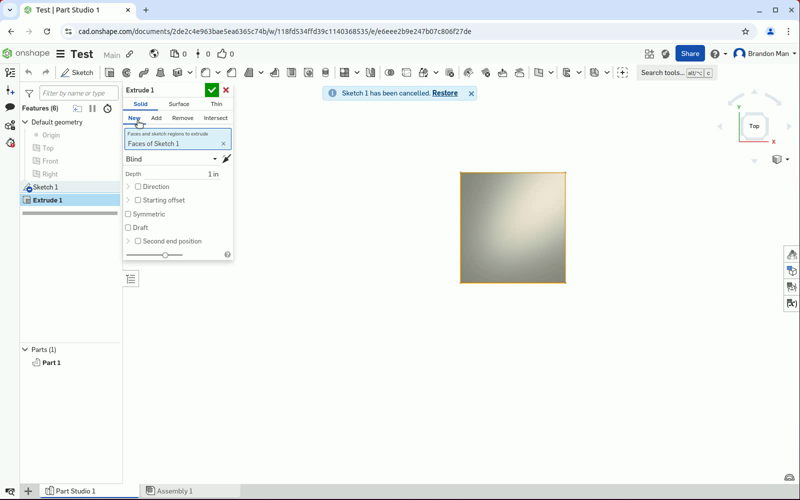
key(tab, 4)
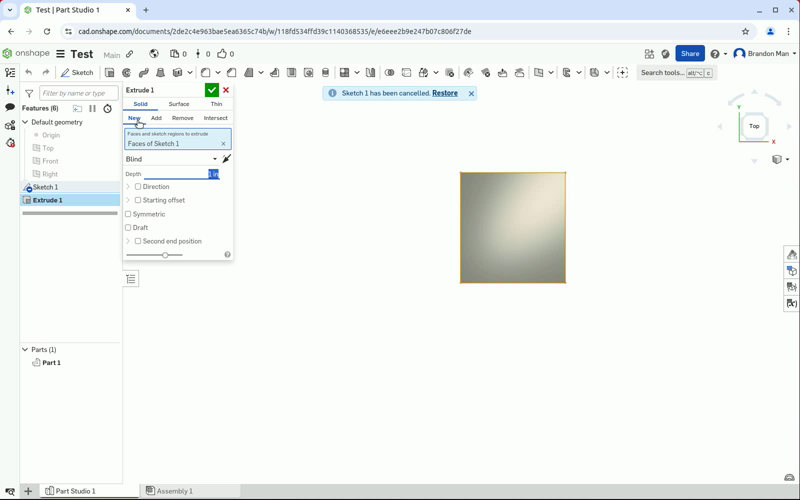
text(-1.926)
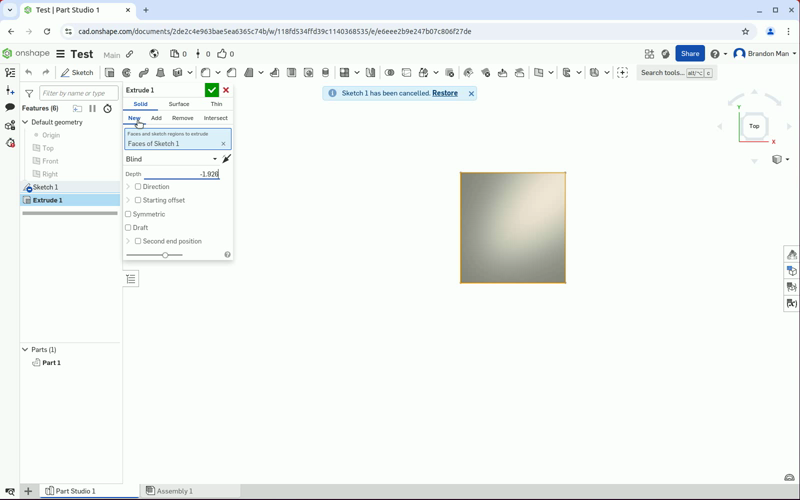
key(enter)
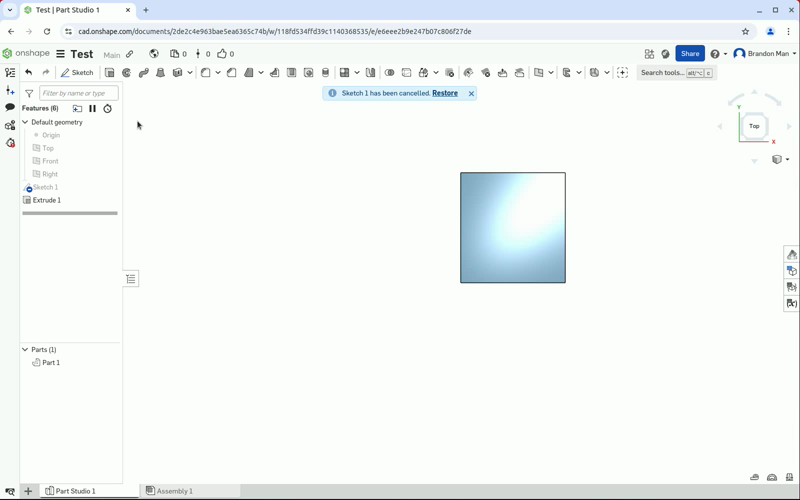
key(shift+h)
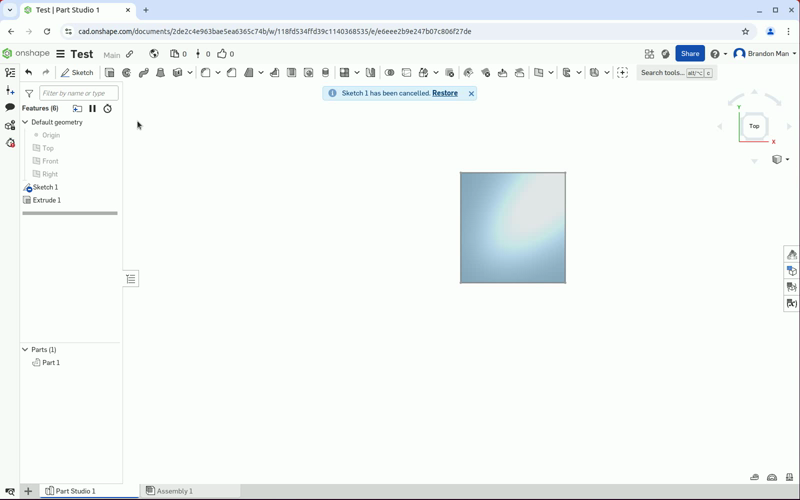
key(shift+h)
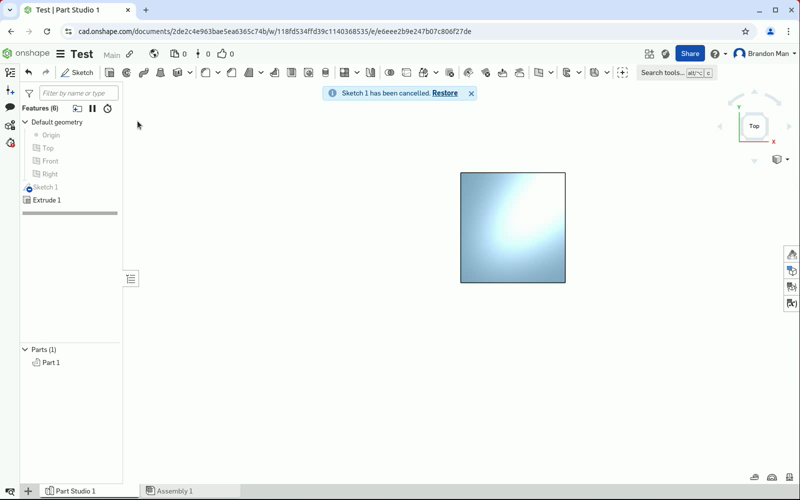
mouse_move(73, 189)
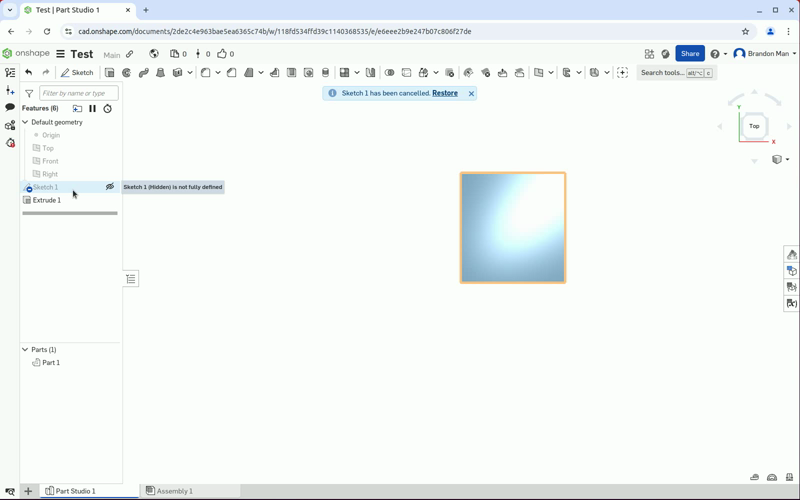
click(73, 189)
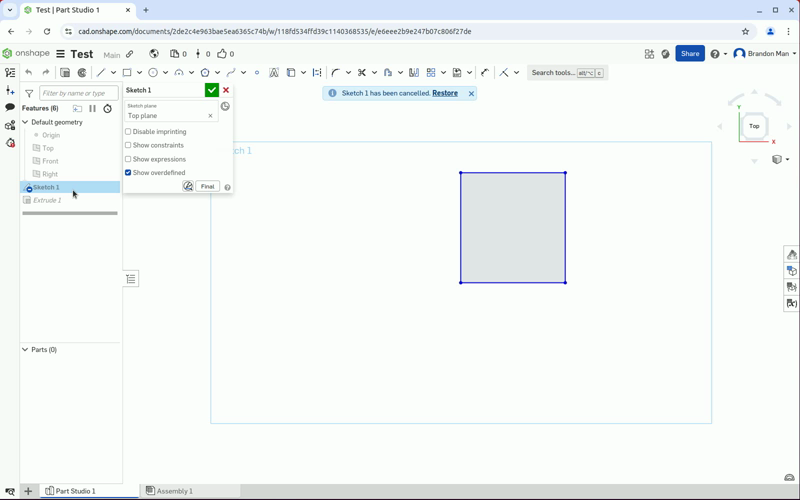
mouse_move(229, 92)
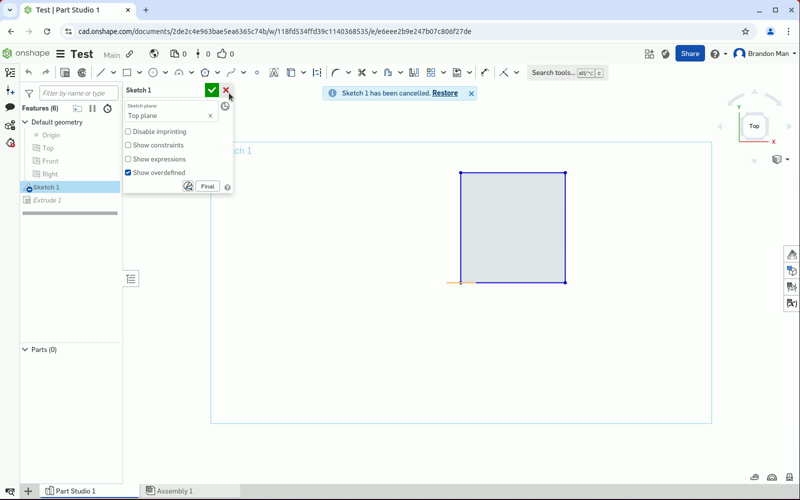
click(229, 92)
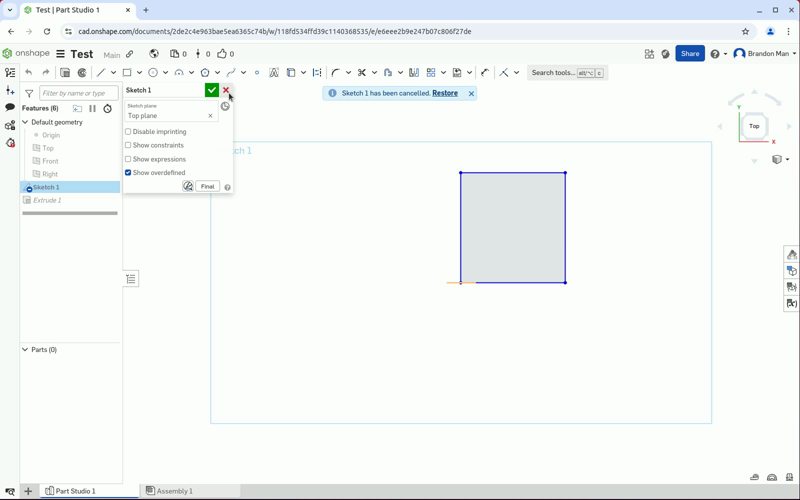
key(shift+s)
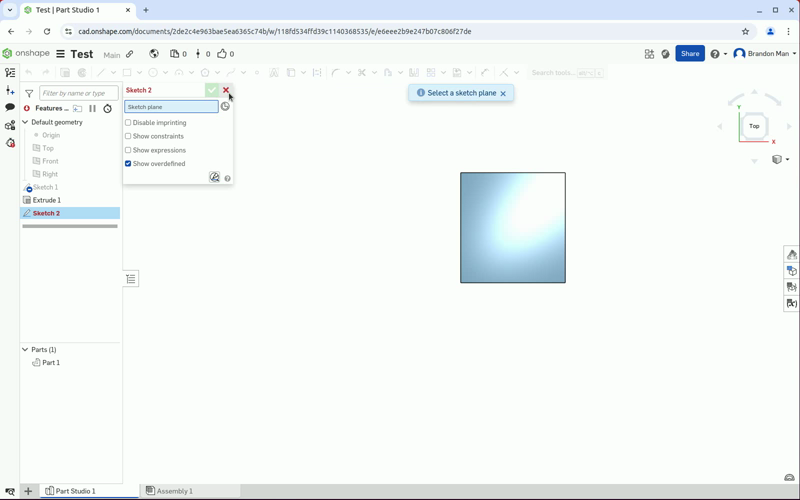
mouse_move(73, 150)
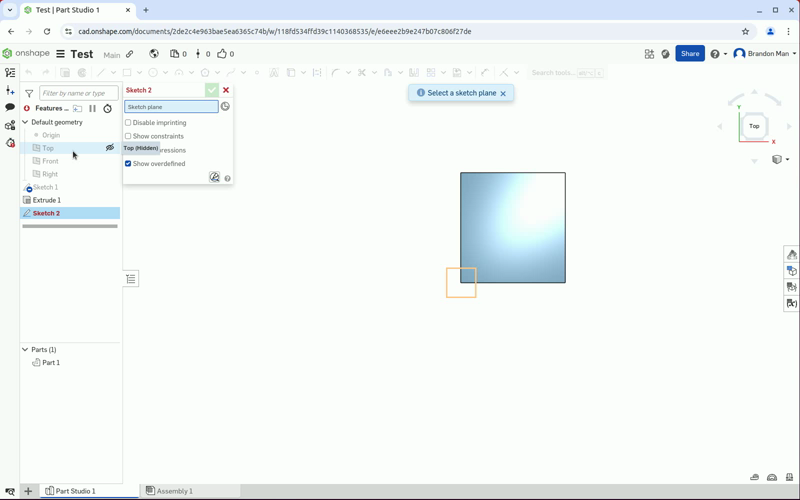
click(73, 150)
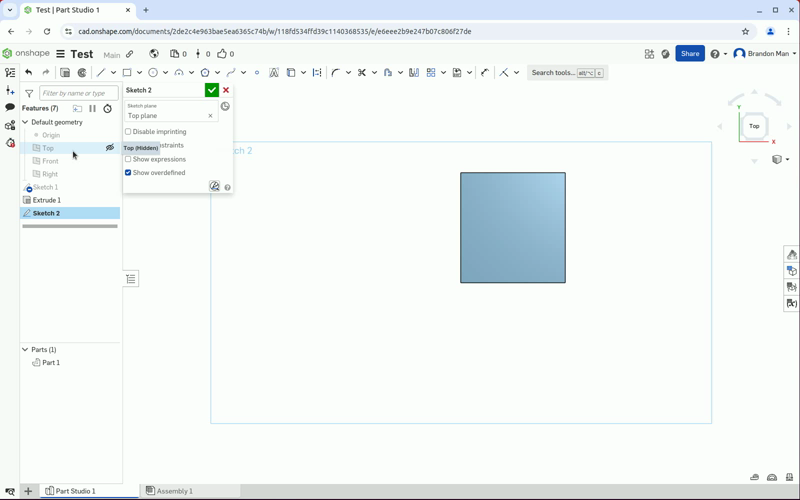
mouse_move(73, 352)
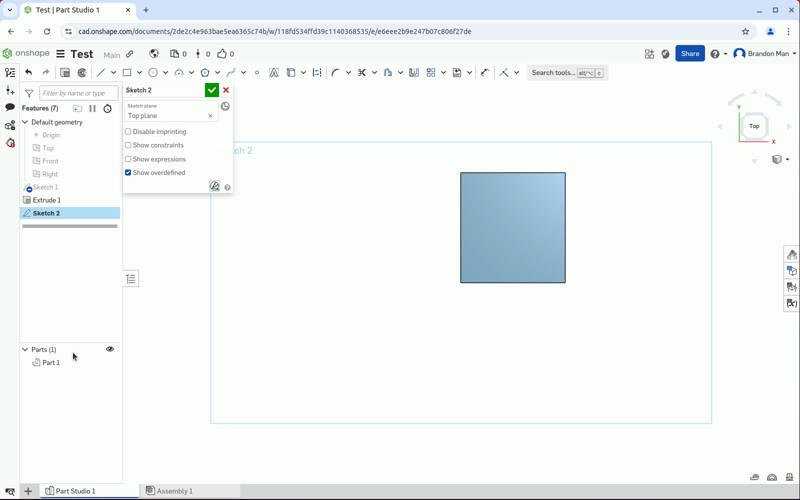
key(y)
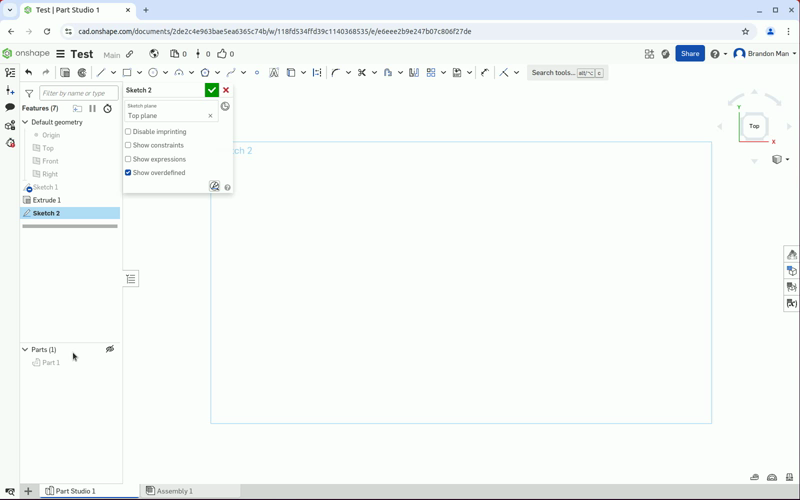
key(l)
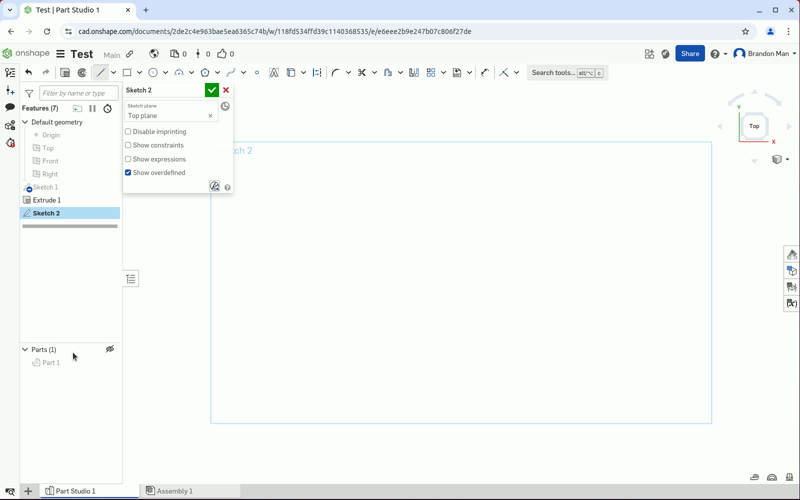
key_down(shift)
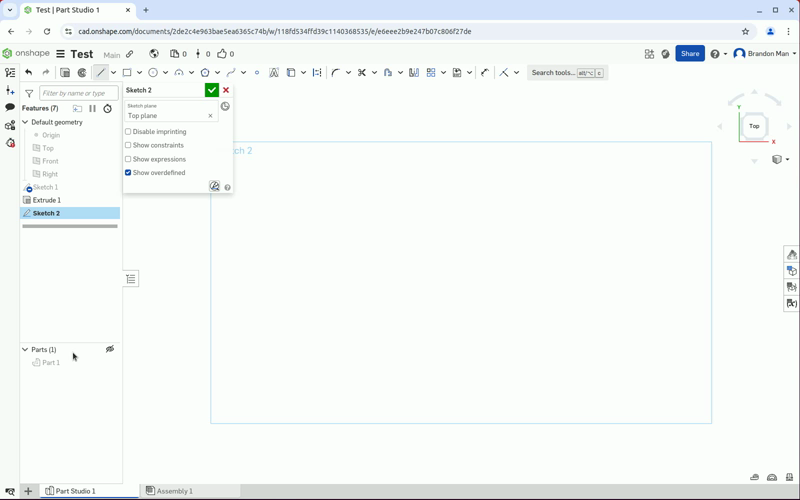
mouse_move(461, 281)
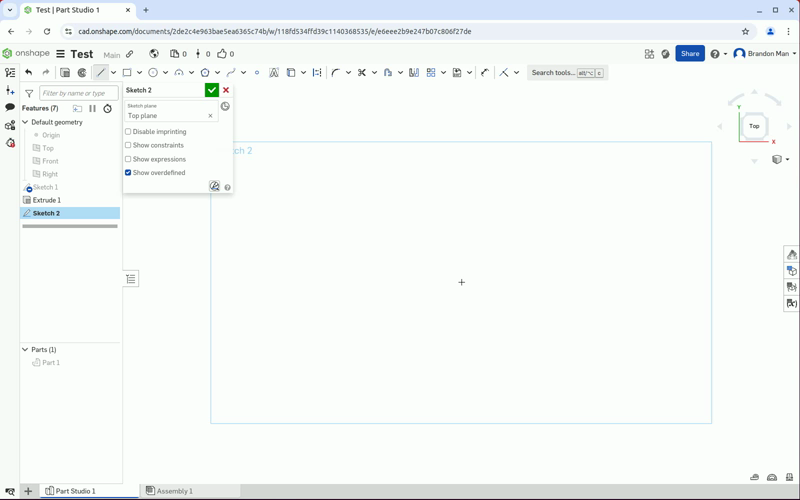
click(461, 281)
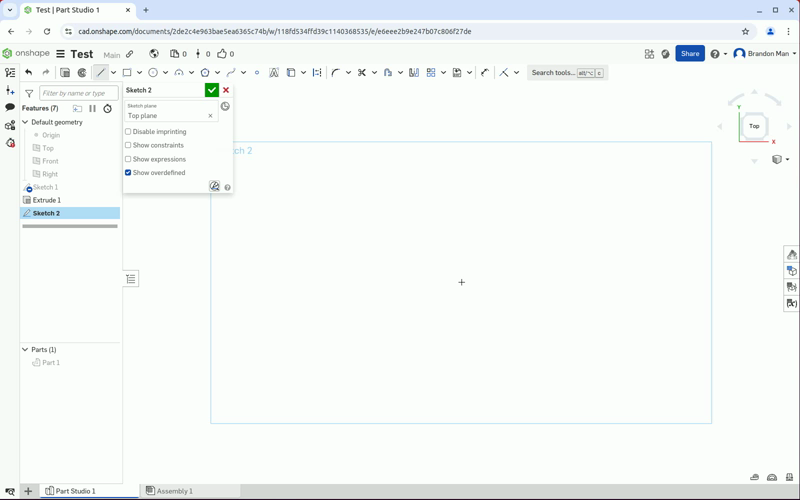
key_up(shift)
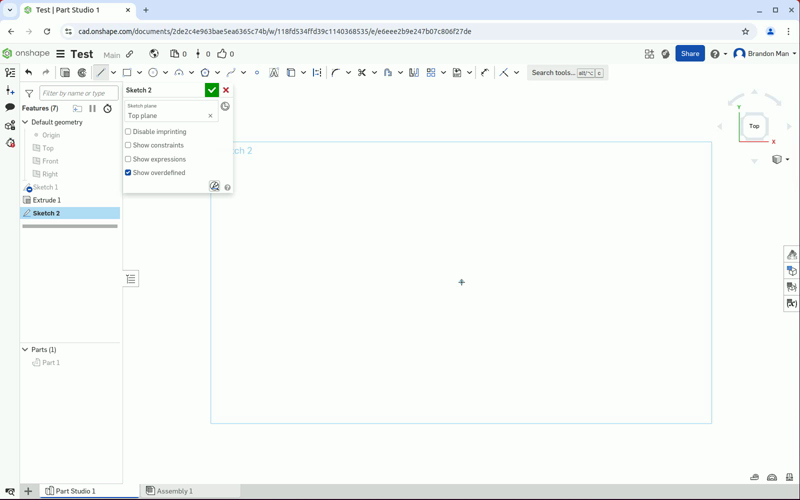
key_down(shift)
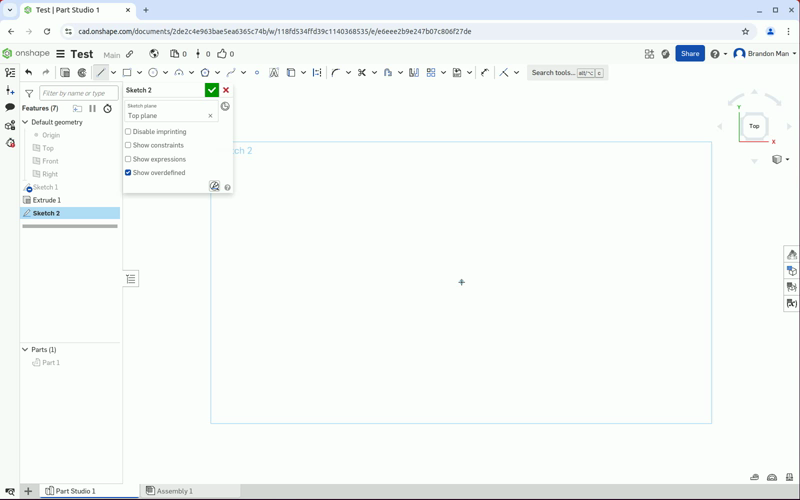
mouse_move(565, 281)
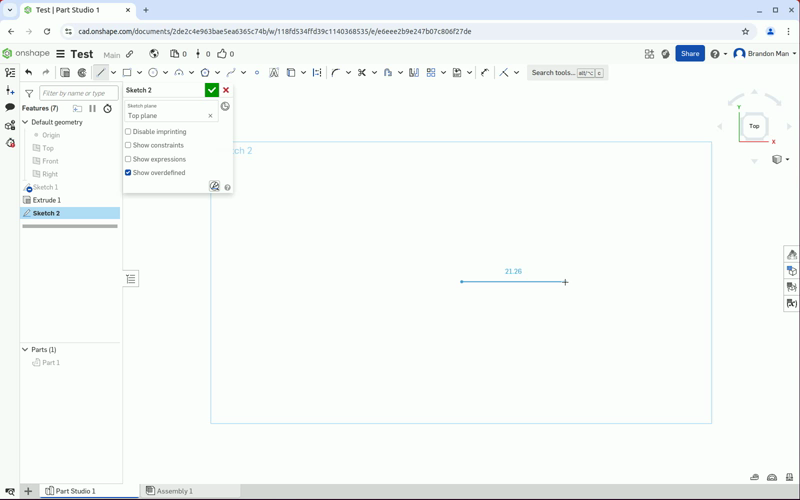
click(565, 281)
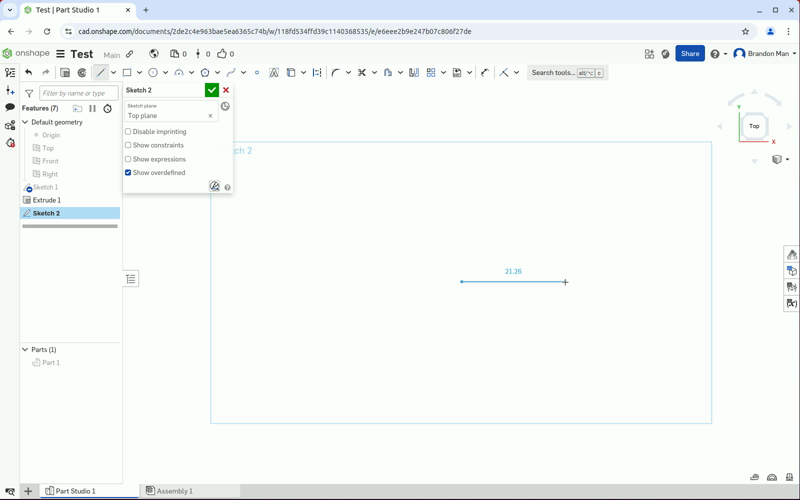
key_up(shift)
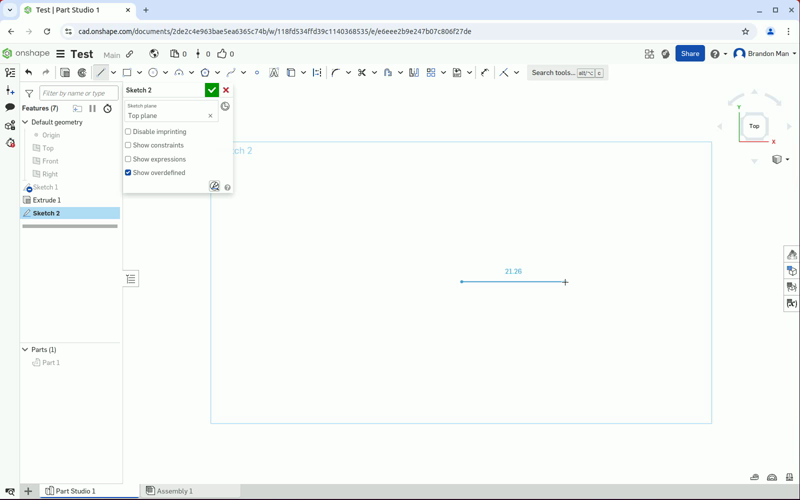
key_down(shift)
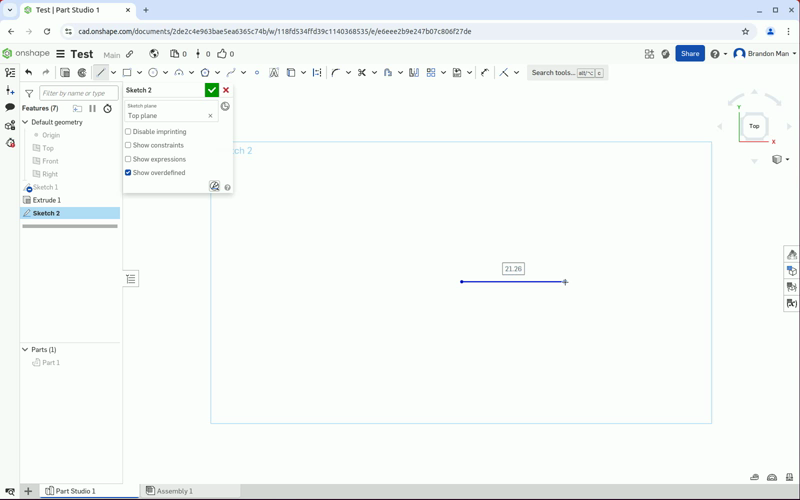
mouse_move(565, 172)
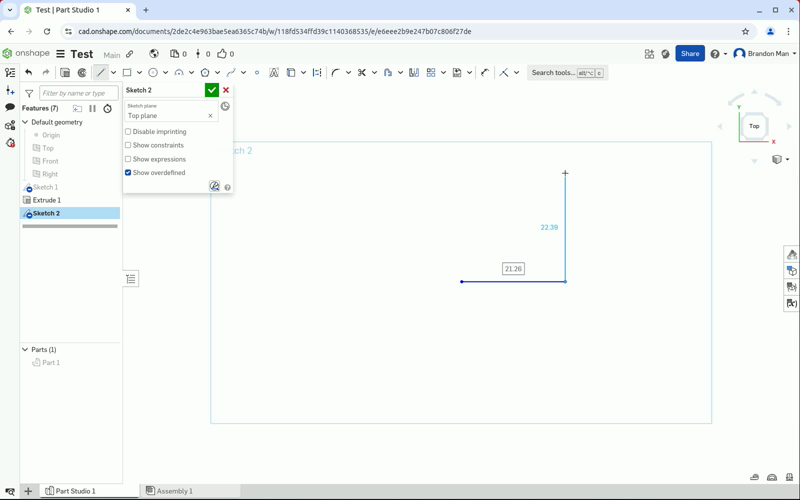
click(565, 172)
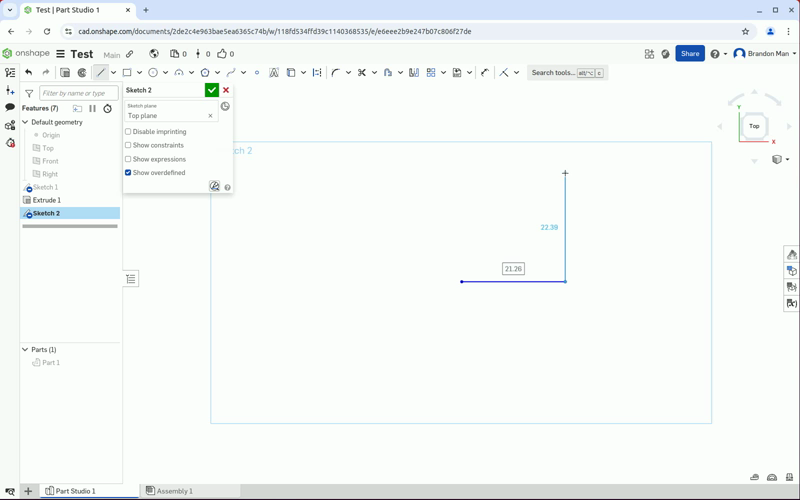
key_up(shift)
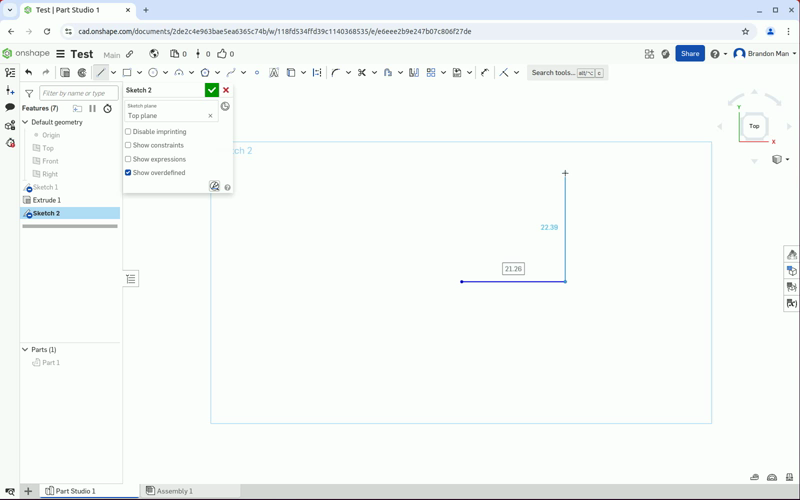
key_down(shift)
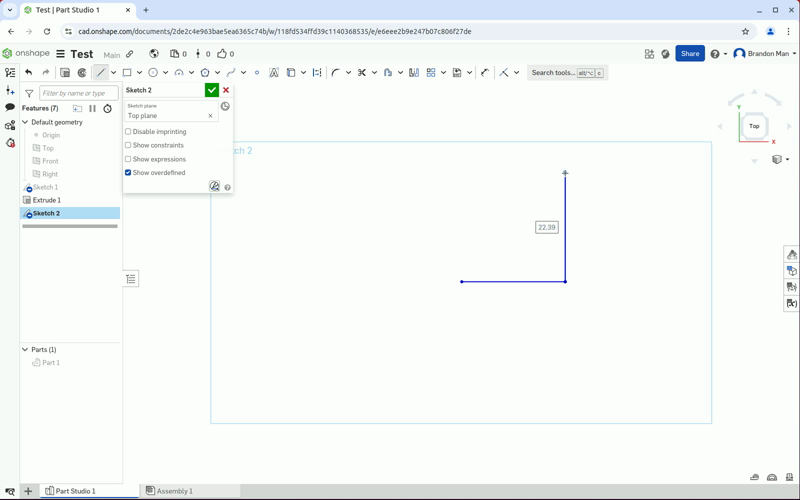
mouse_move(461, 172)
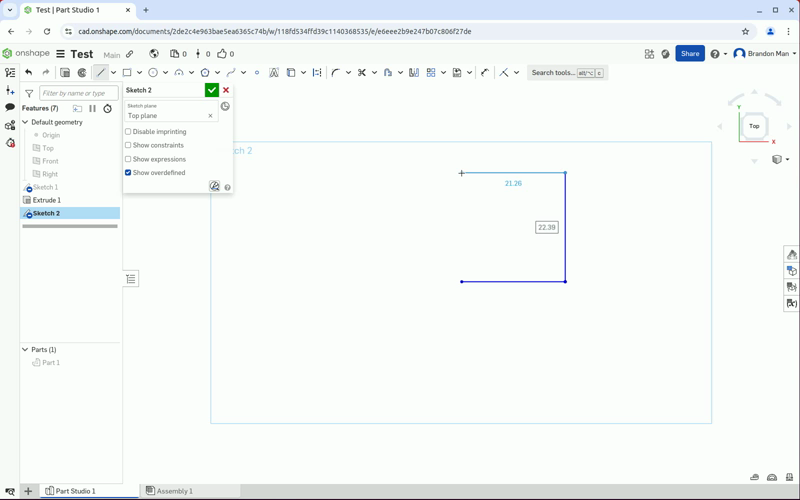
click(461, 172)
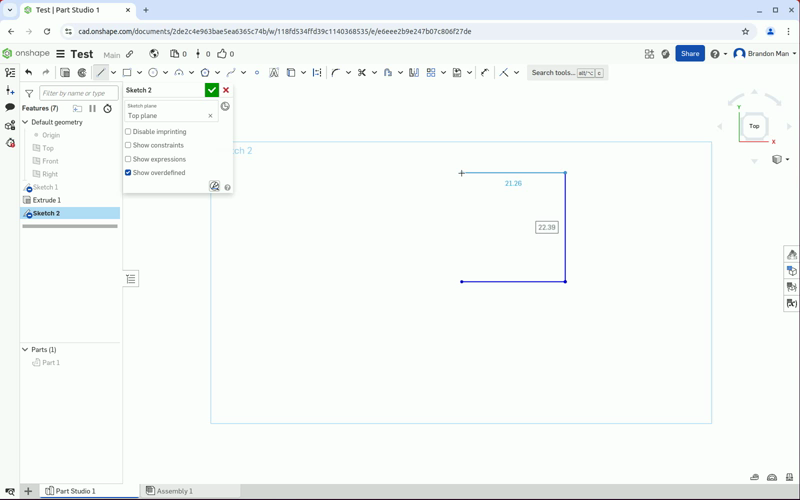
key_up(shift)
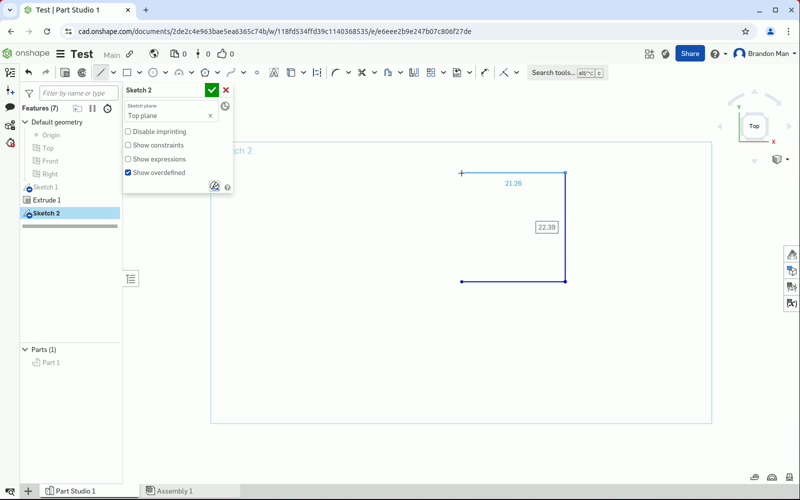
key_down(shift)
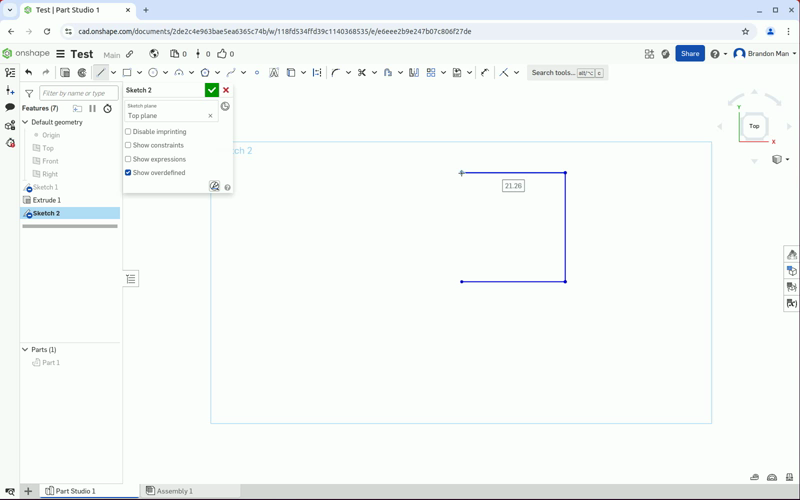
mouse_move(461, 281)
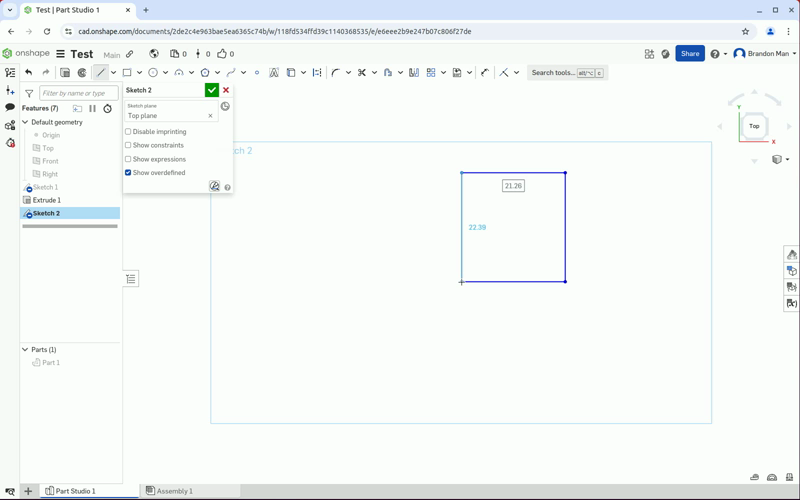
key_up(shift)
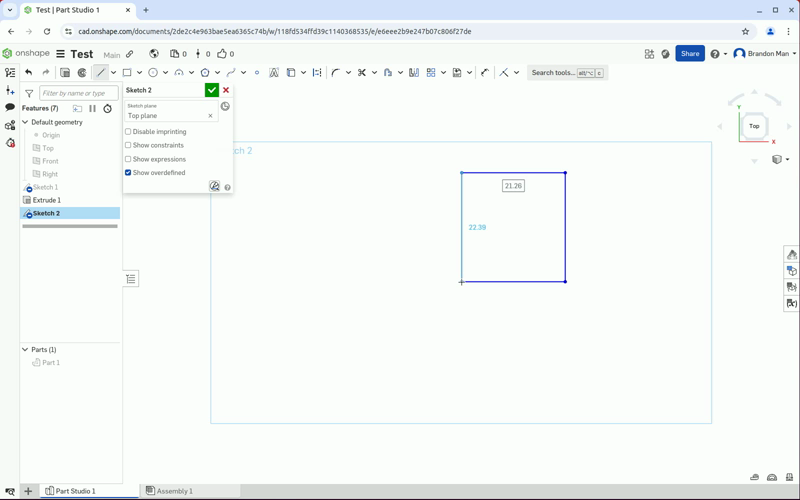
click(461, 281)
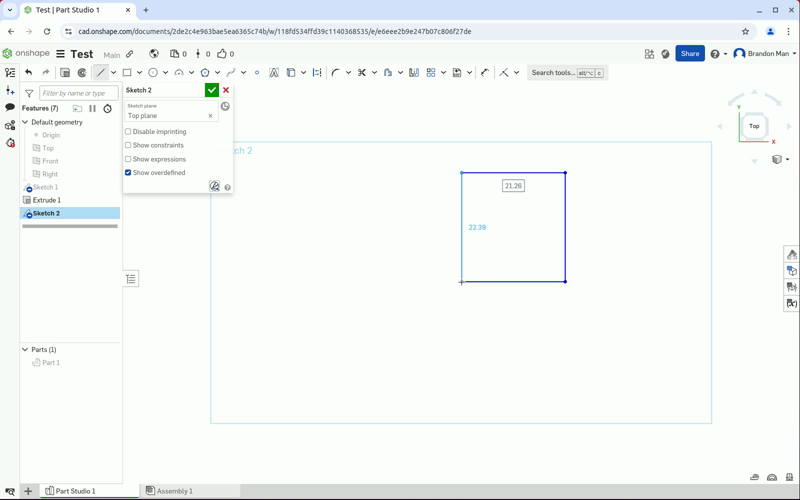
key(esc)
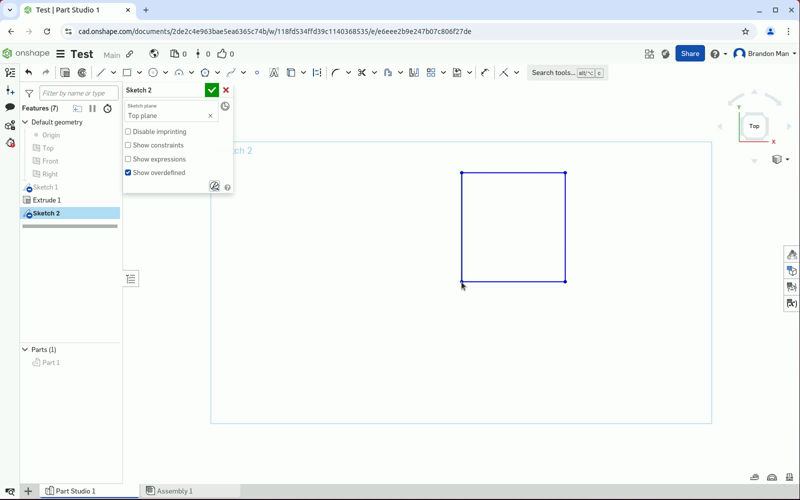
mouse_move(507, 259)
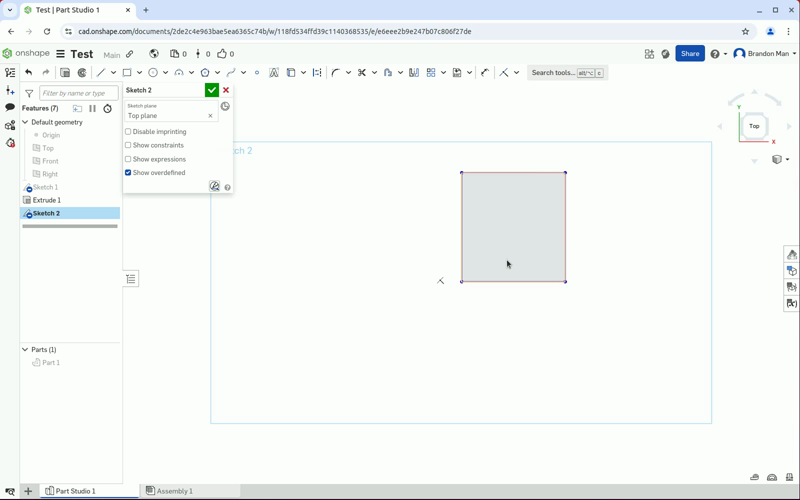
click(507, 259)
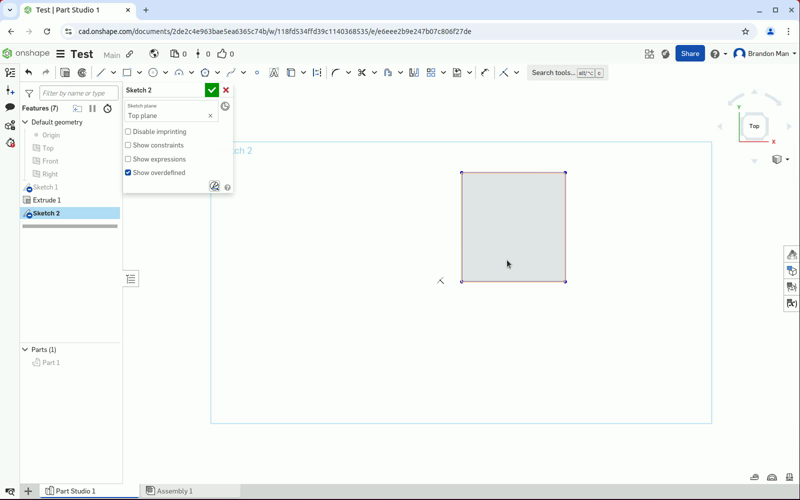
mouse_move(73, 352)
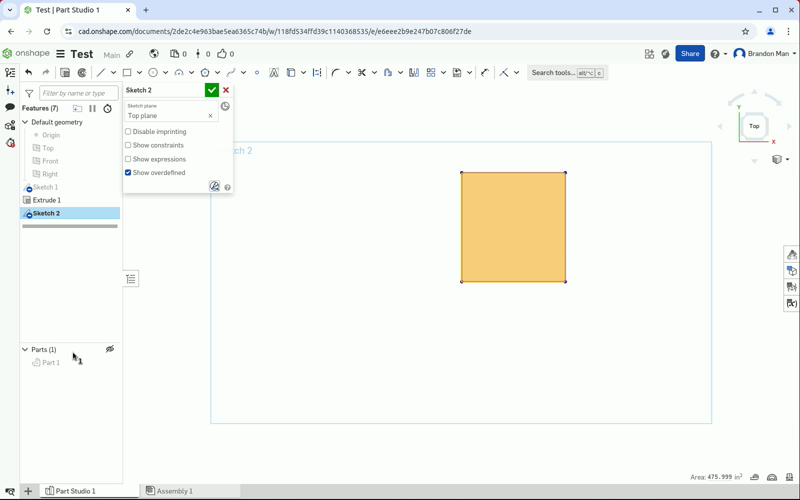
key(shift+y)
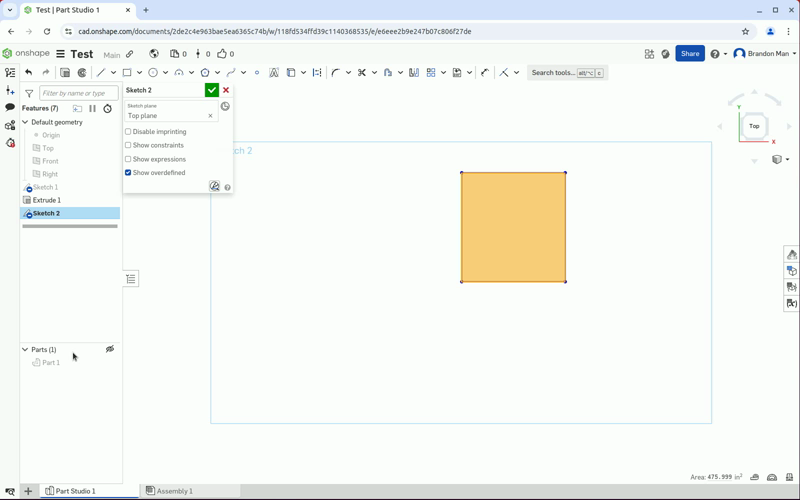
key(shift+e)
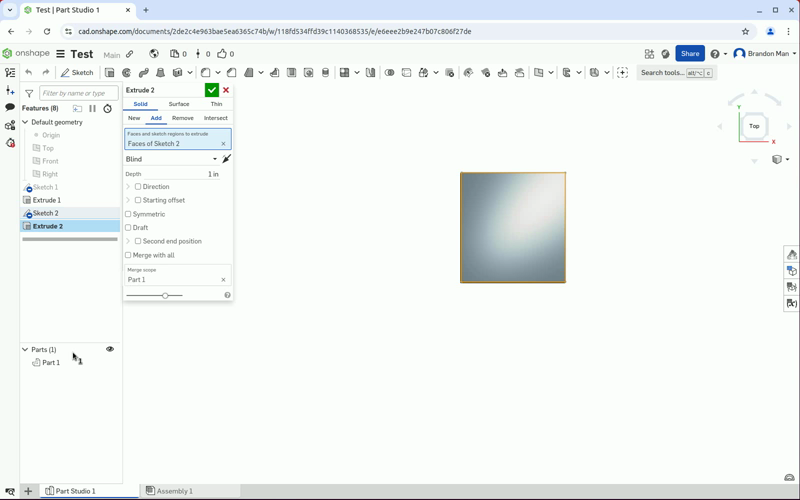
mouse_move(143, 106)
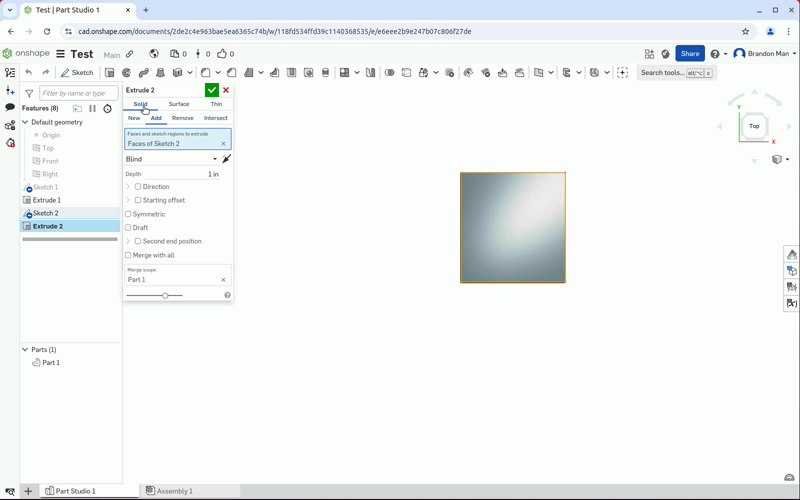
click(143, 106)
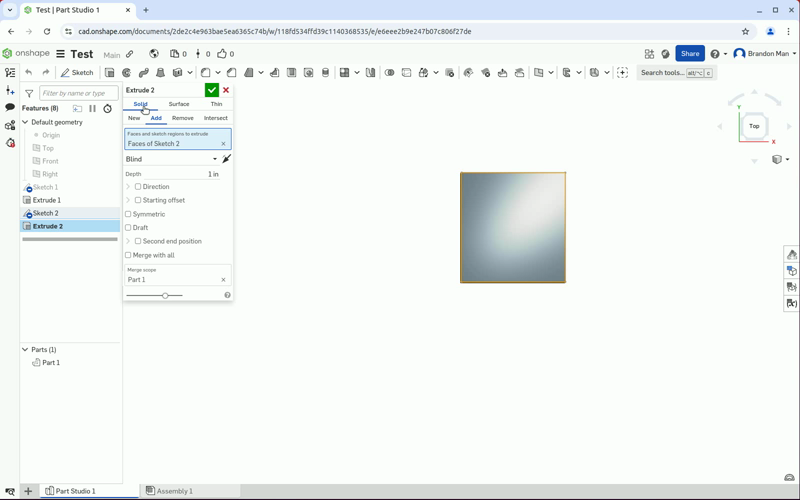
mouse_move(137, 120)
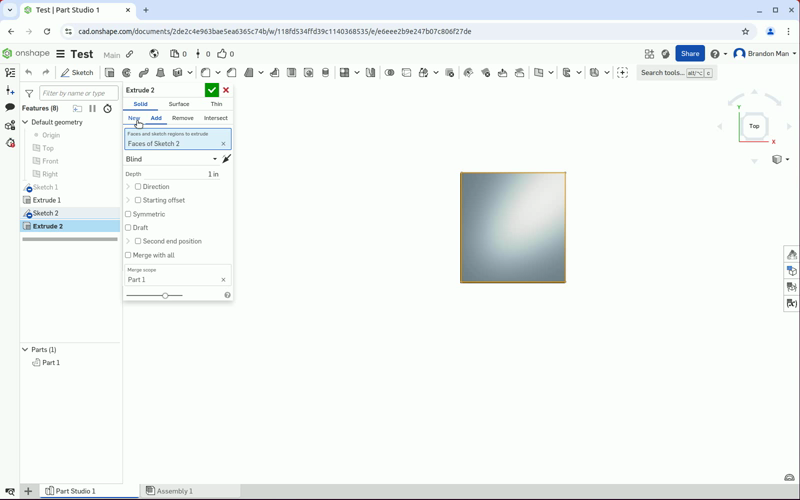
click(137, 120)
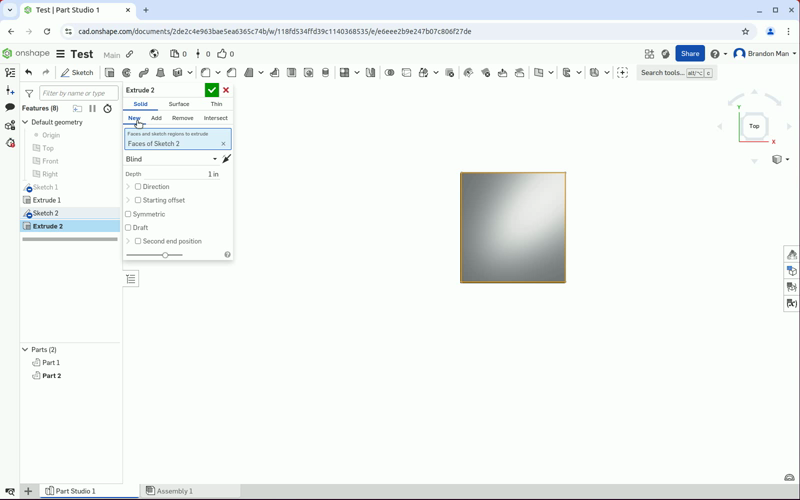
key(tab, 4)
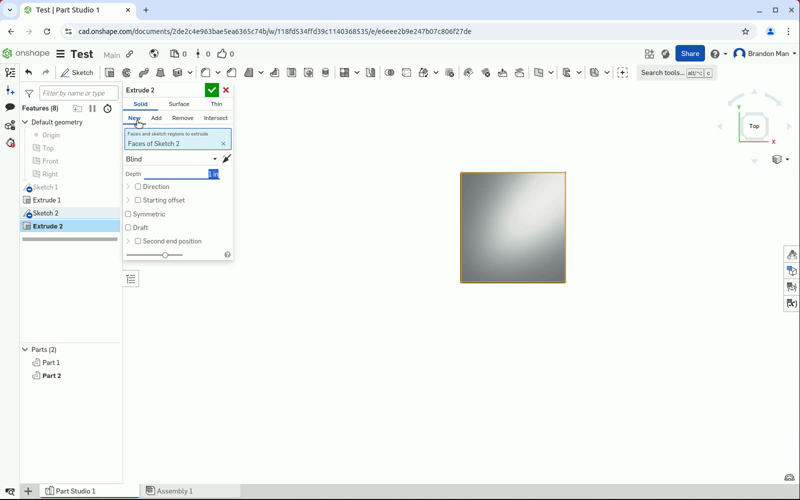
text(7.221)
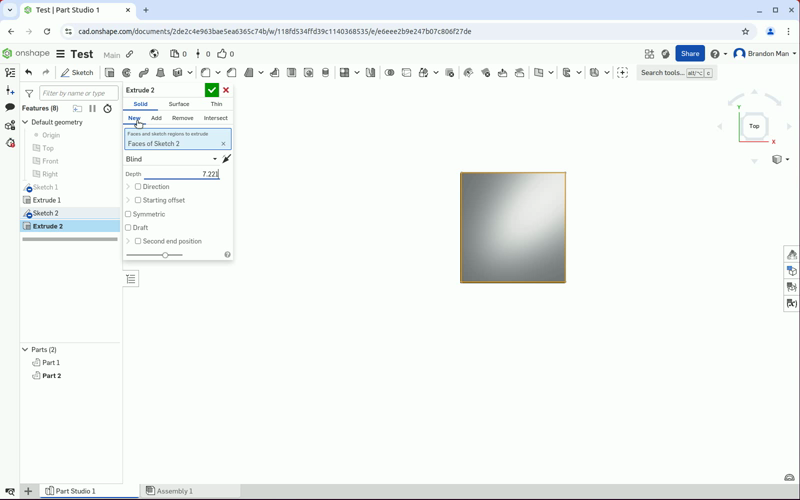
key(enter)
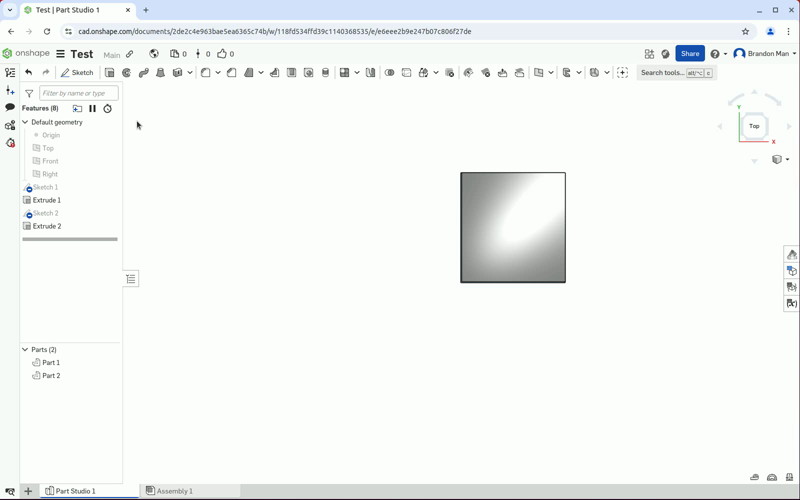
key(shift+h)
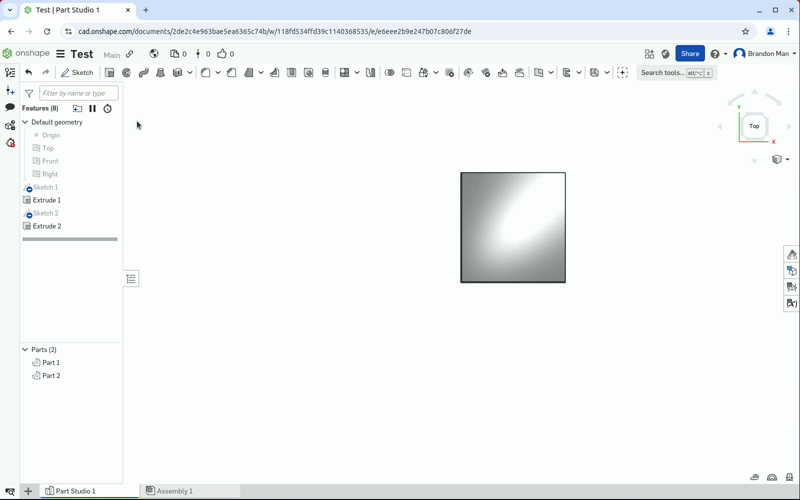
key(shift+h)
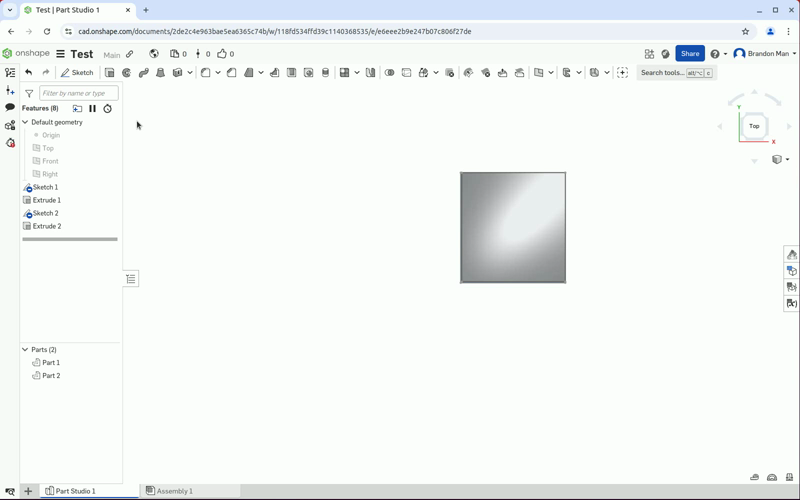
key(shift+7)
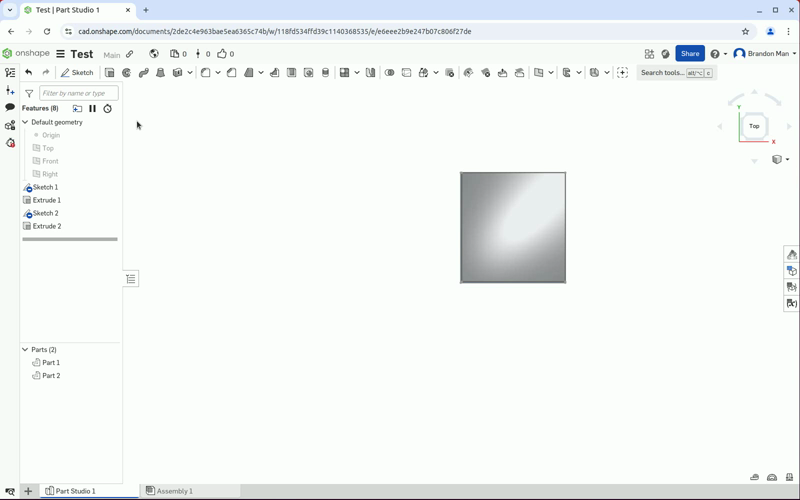
key(up, 3)
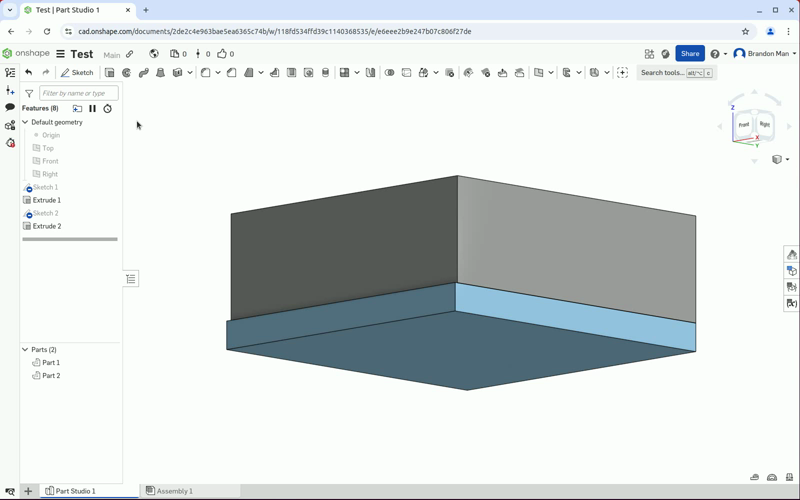
key(left, 3)
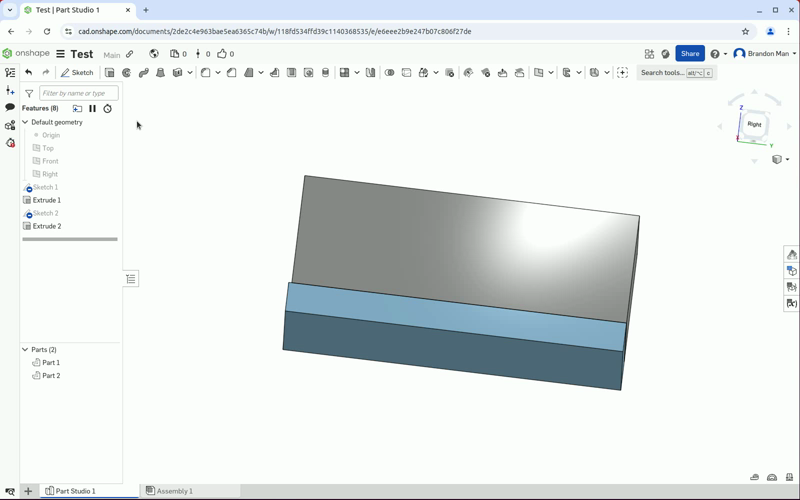
key(right, 3)
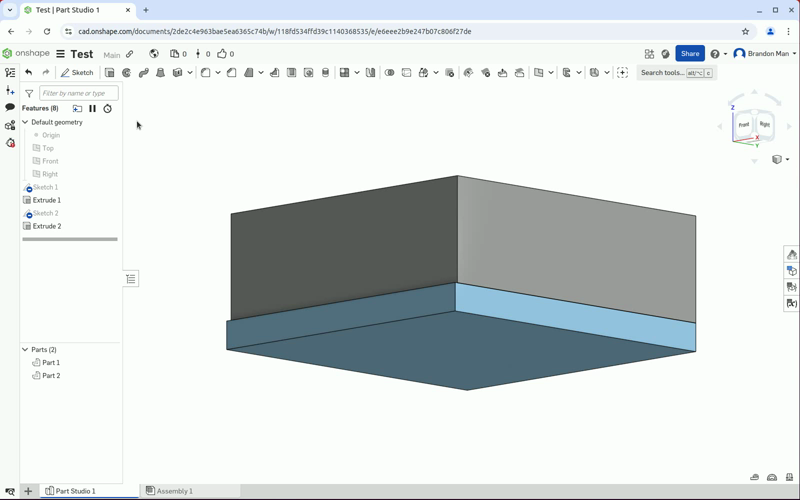
key(down, 3)
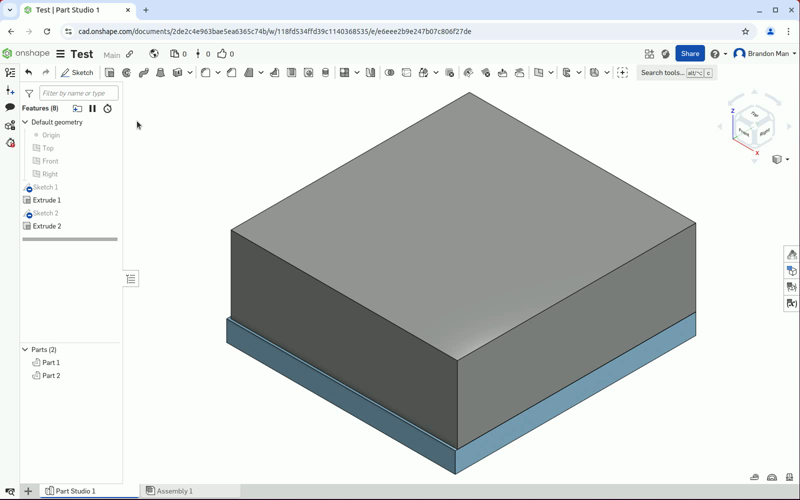
mouse_move(73, 189)
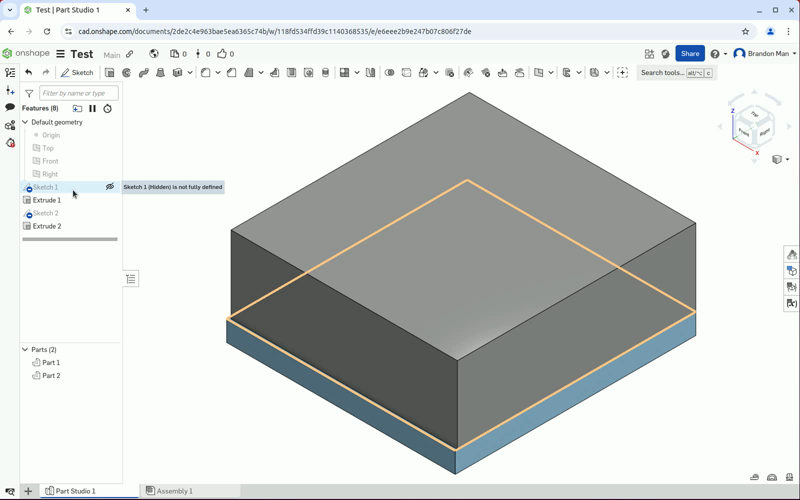
click(73, 189)